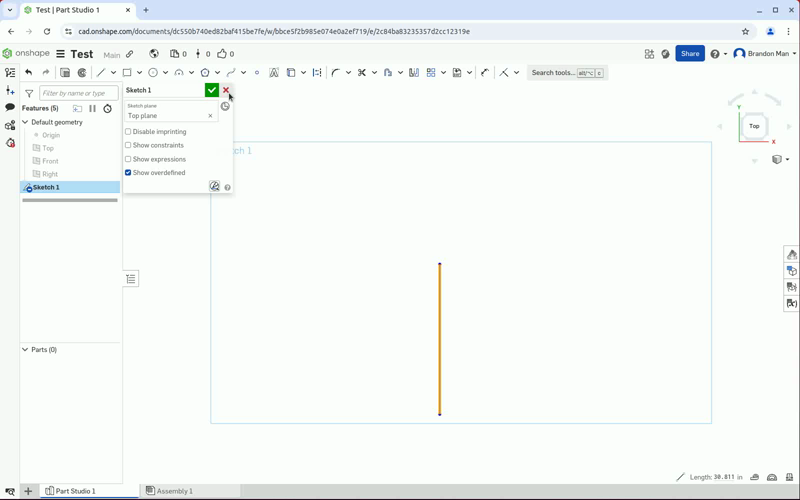
key(shift+h)
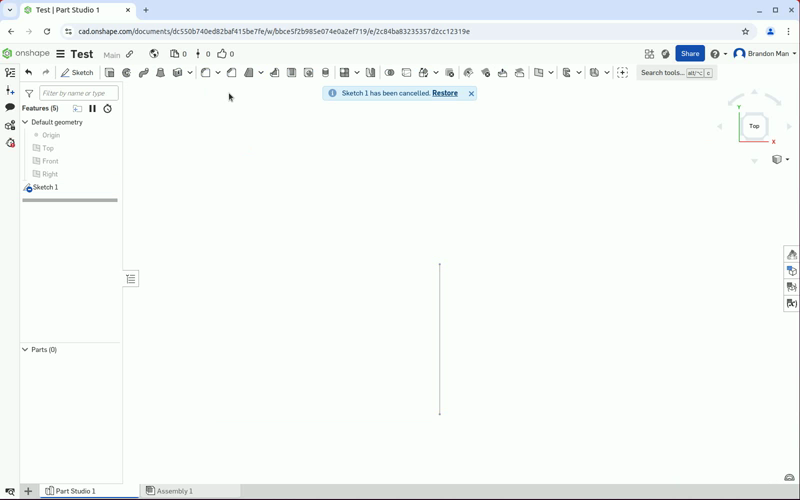
key(shift+s)
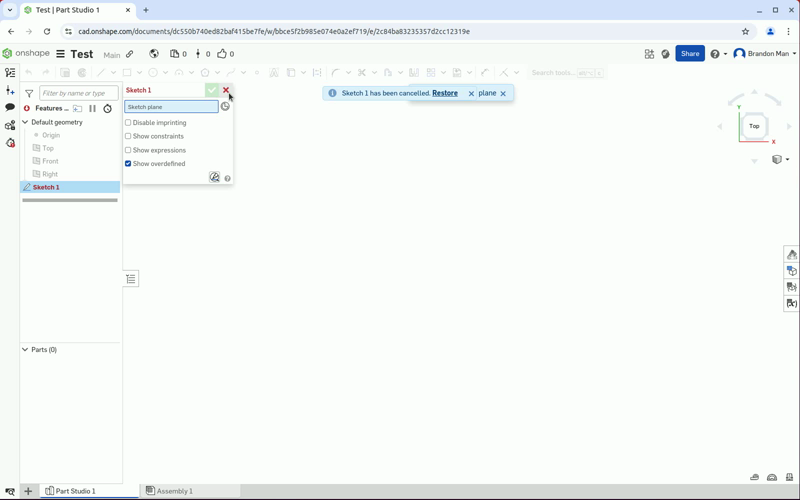
mouse_move(73, 150)
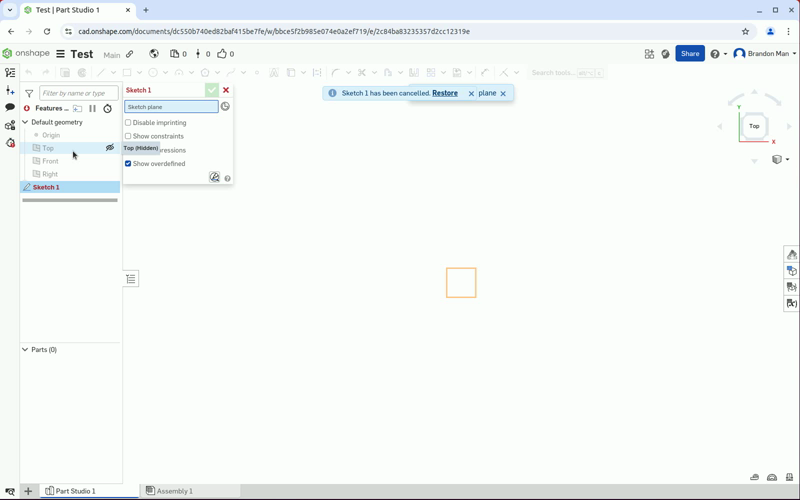
click(73, 150)
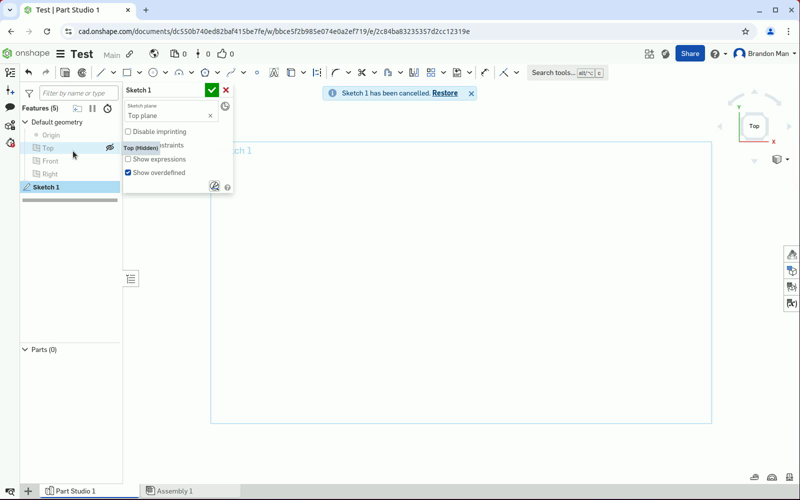
mouse_move(73, 352)
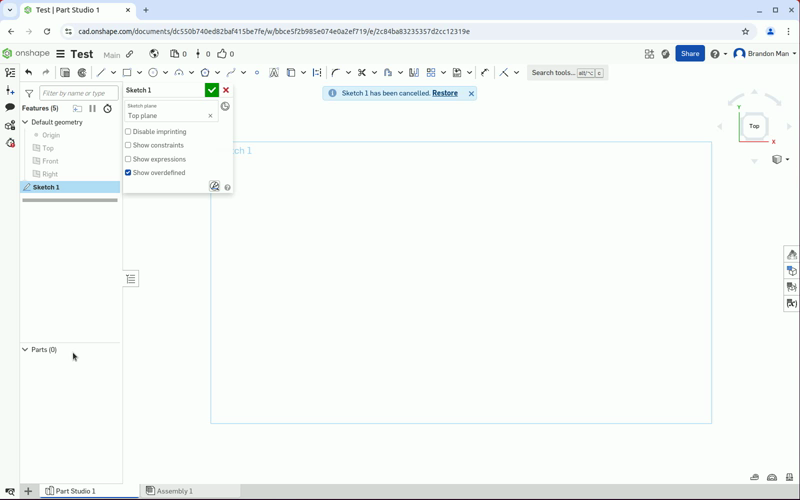
key(y)
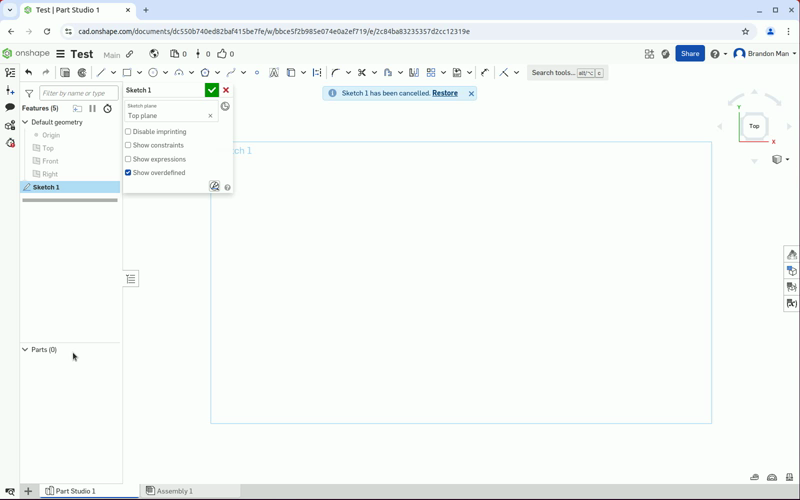
key(l)
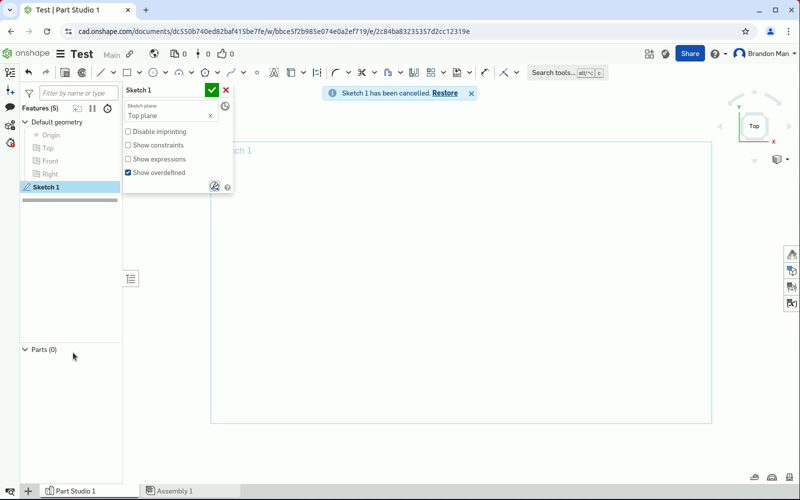
key_down(shift)
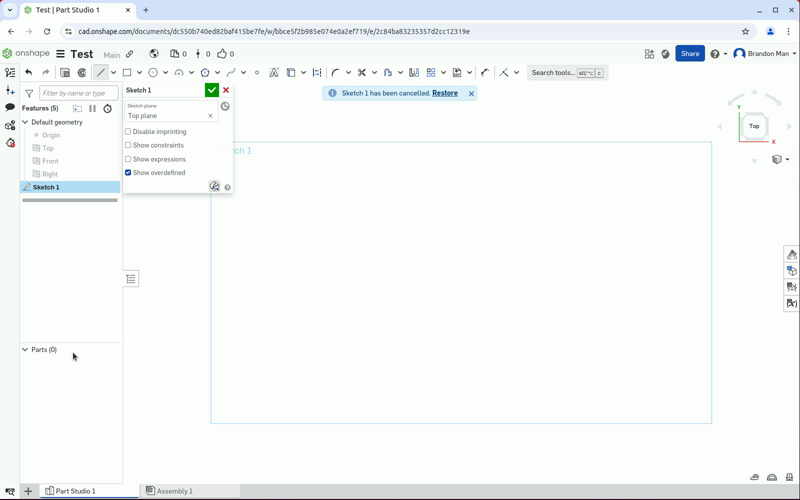
mouse_move(361, 381)
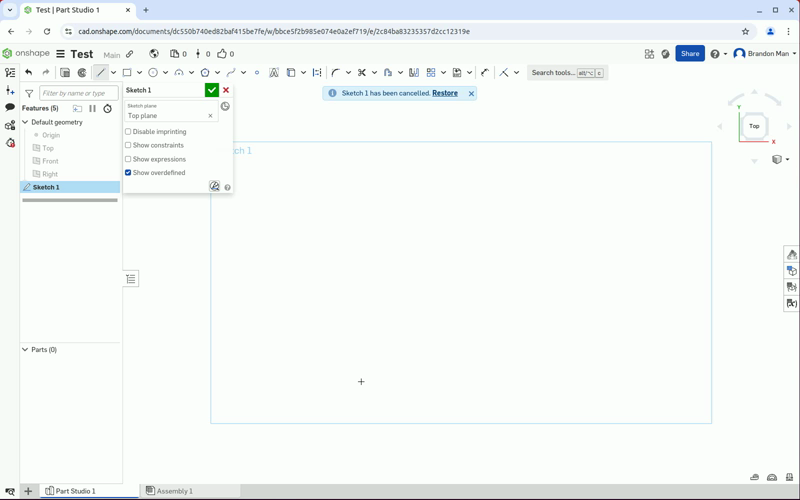
click(361, 381)
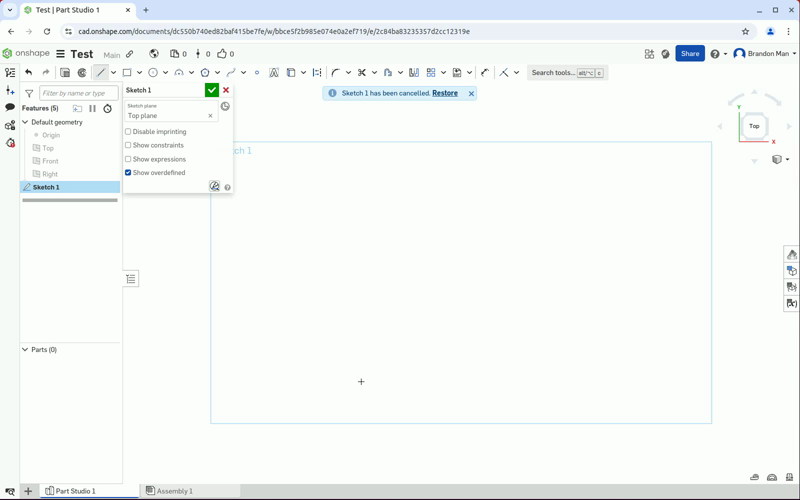
key_up(shift)
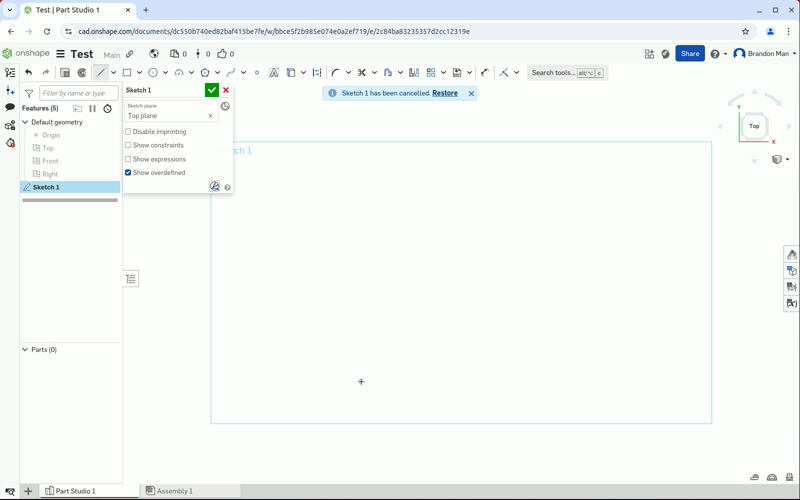
key_down(shift)
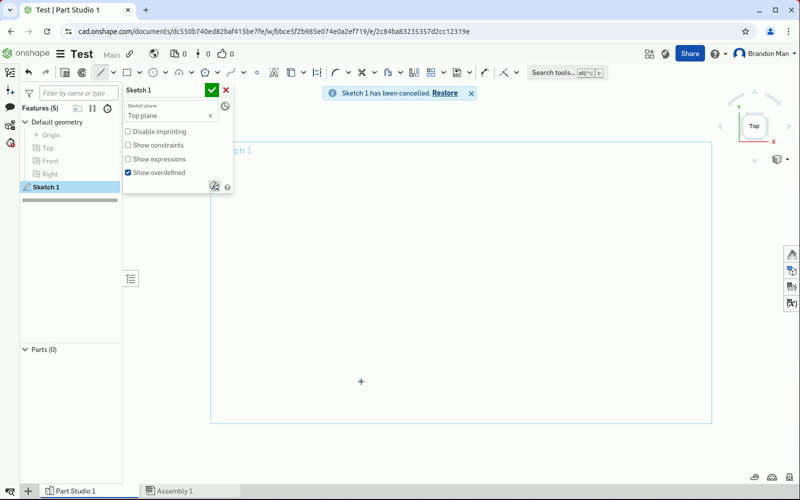
mouse_move(460, 381)
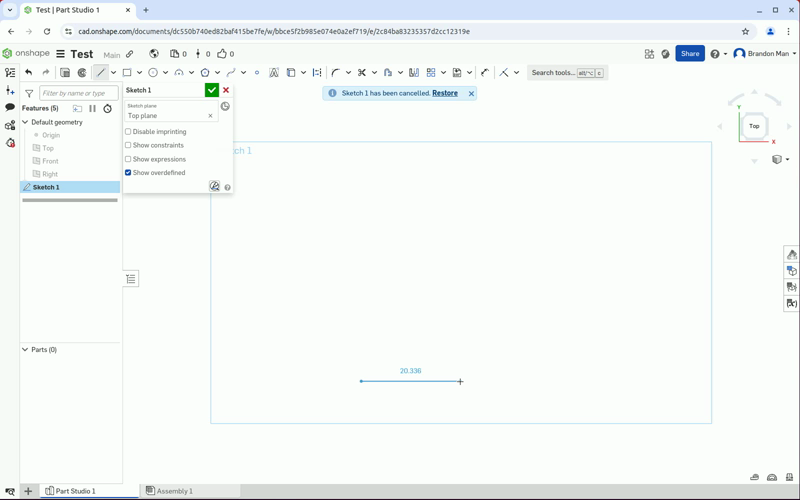
click(460, 381)
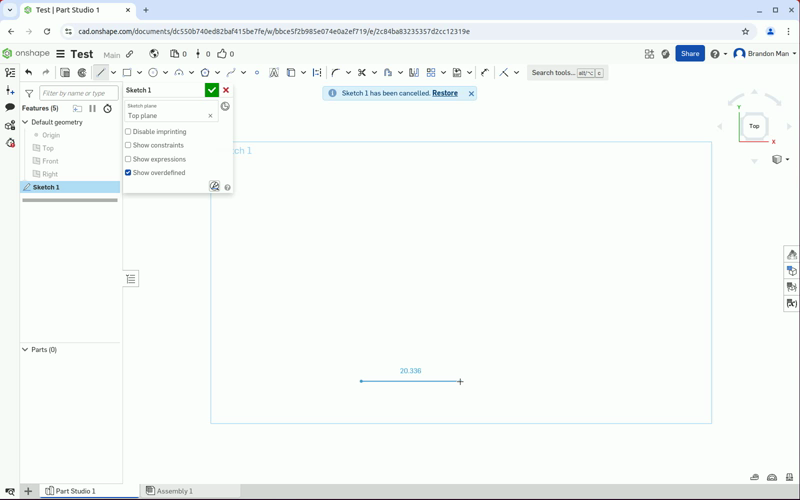
key_up(shift)
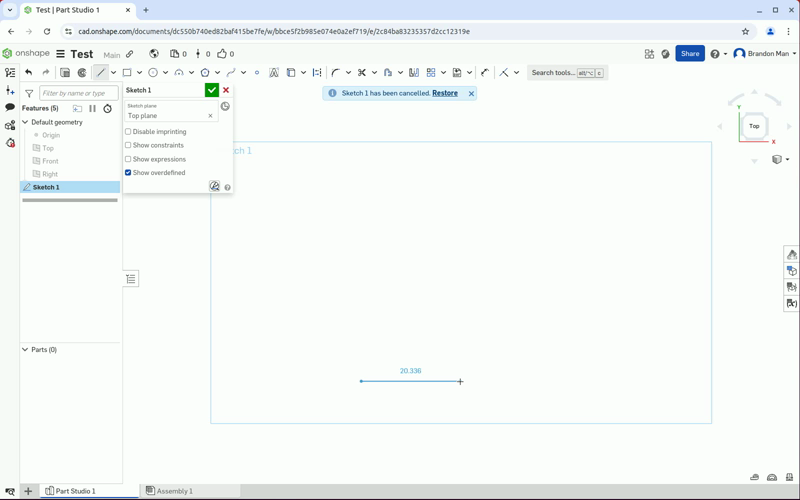
key_down(shift)
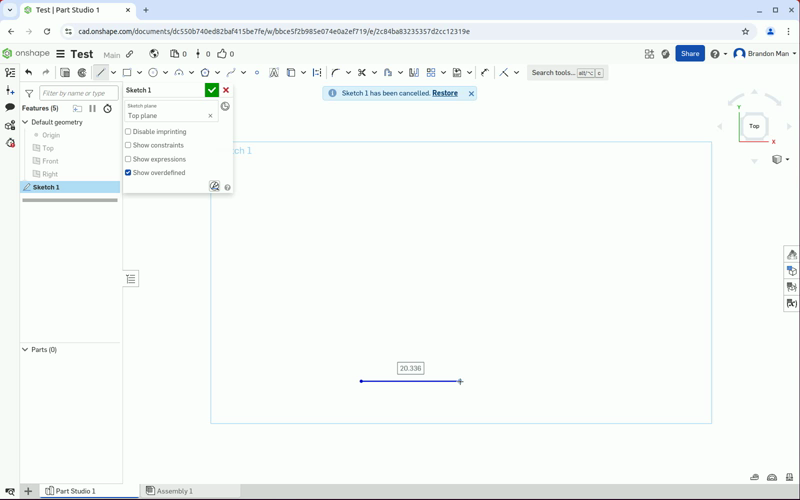
mouse_move(460, 185)
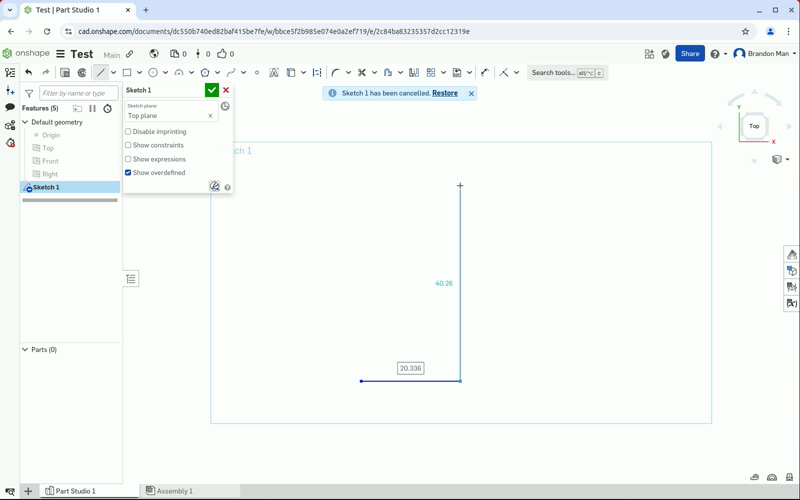
click(460, 185)
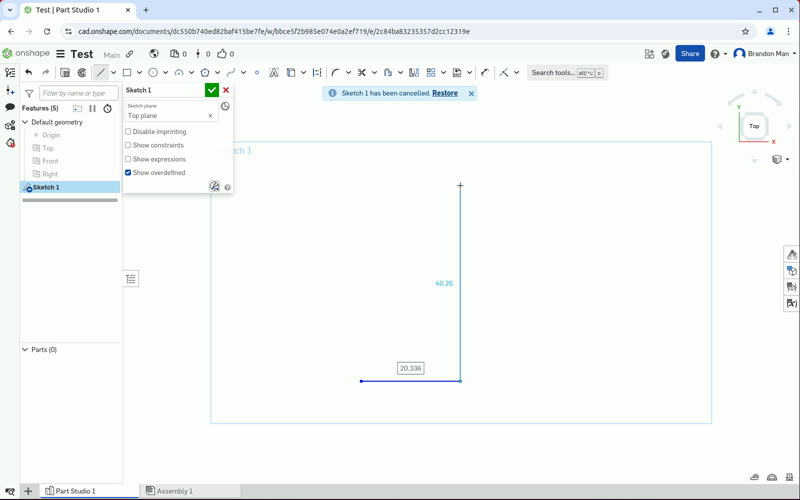
key_up(shift)
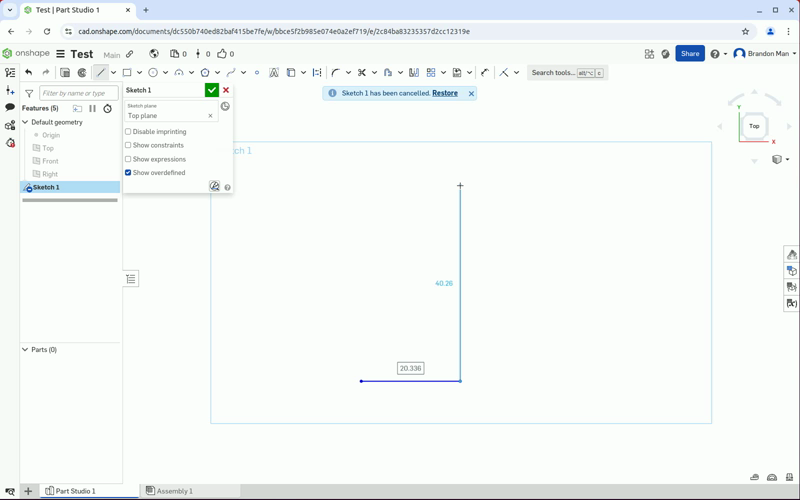
key_down(shift)
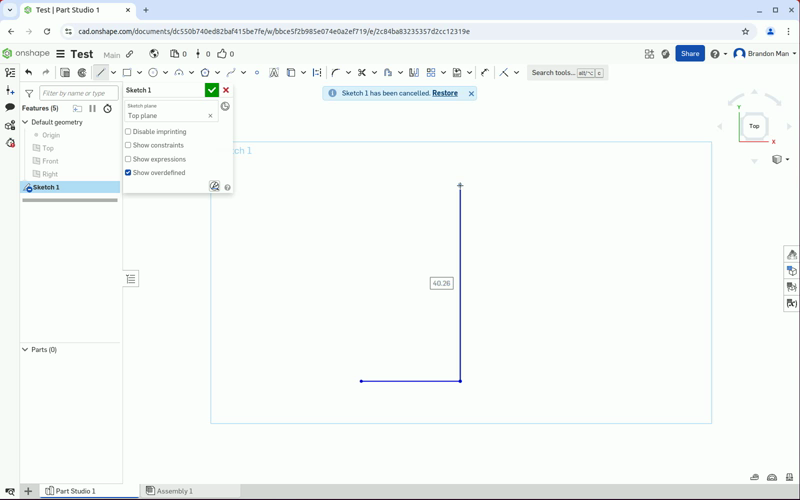
mouse_move(361, 185)
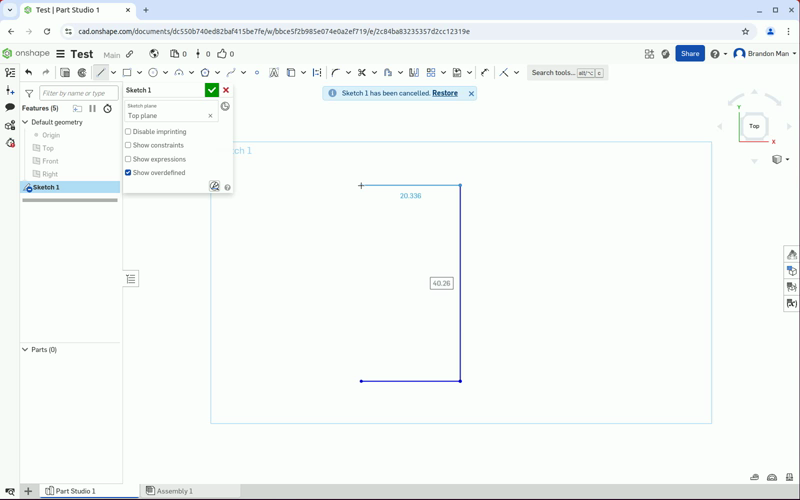
click(361, 185)
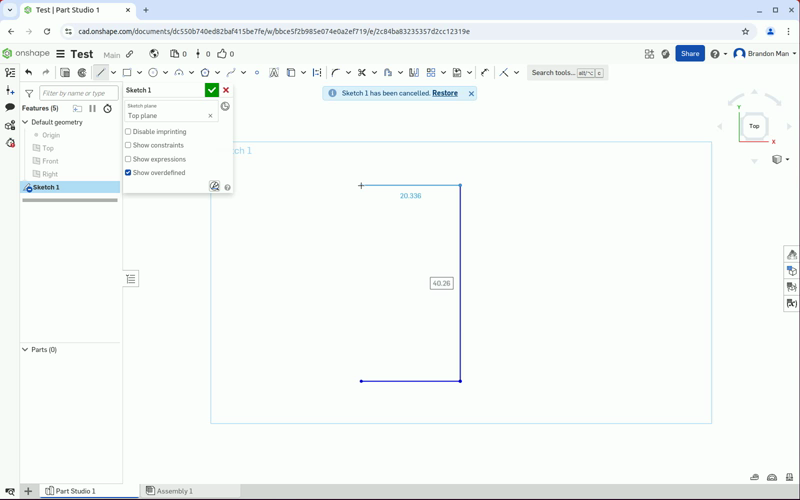
key_up(shift)
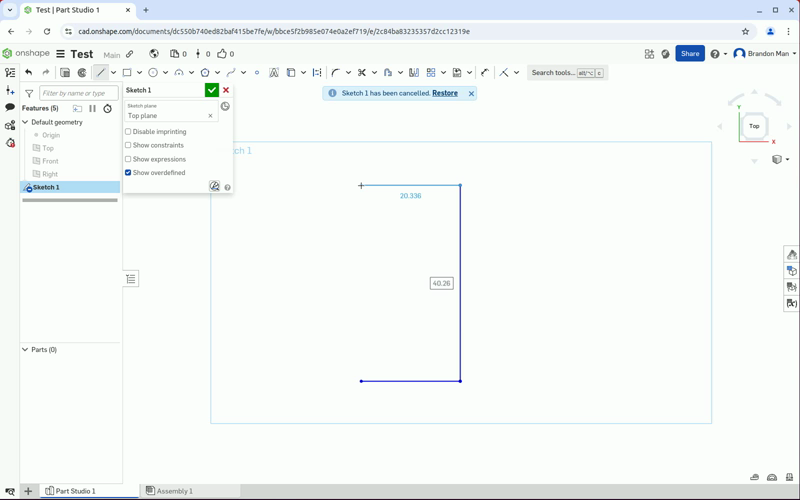
key_down(shift)
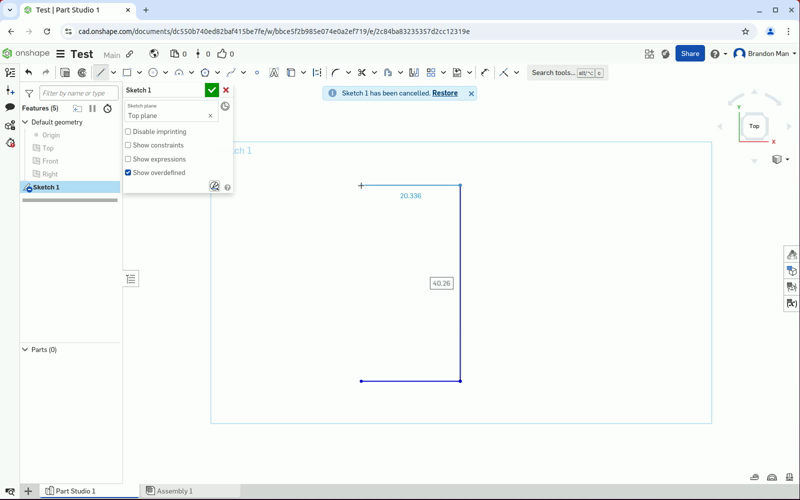
mouse_move(361, 381)
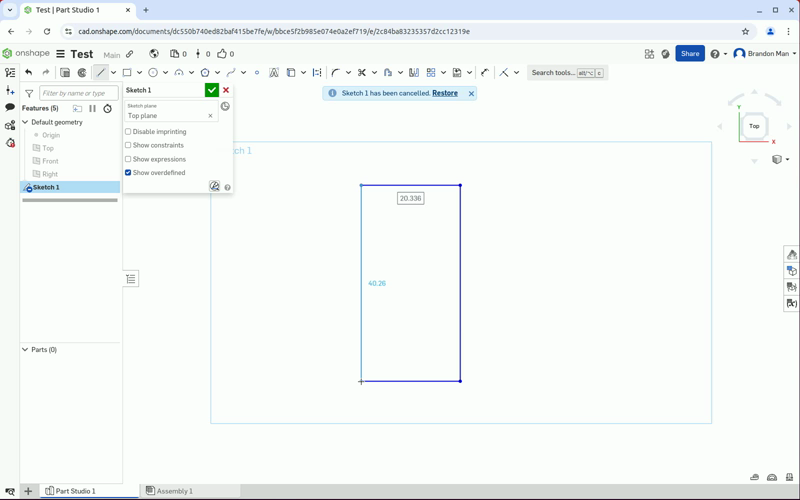
key_up(shift)
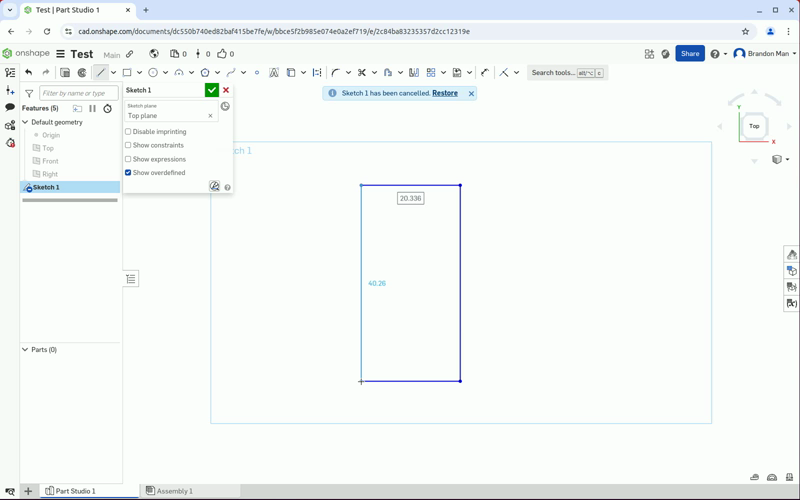
click(361, 381)
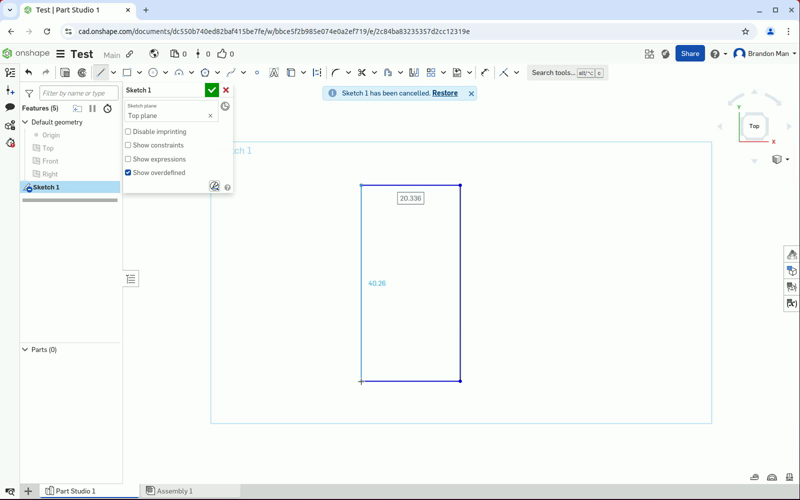
key(esc)
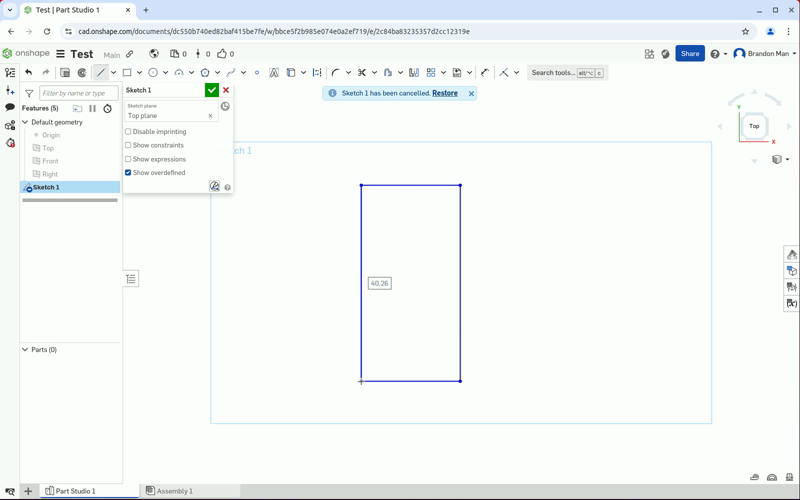
mouse_move(434, 334)
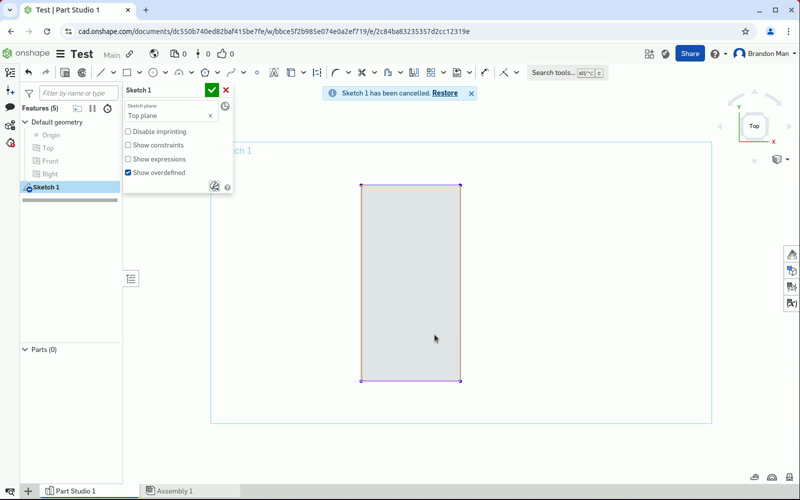
click(434, 334)
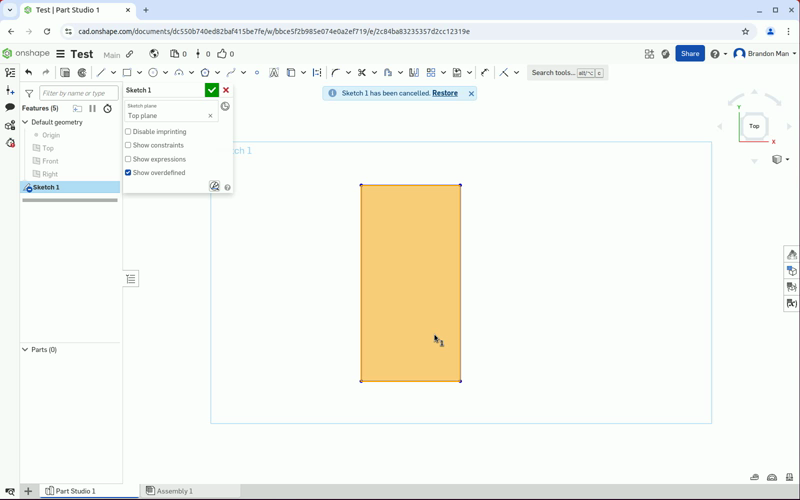
mouse_move(73, 352)
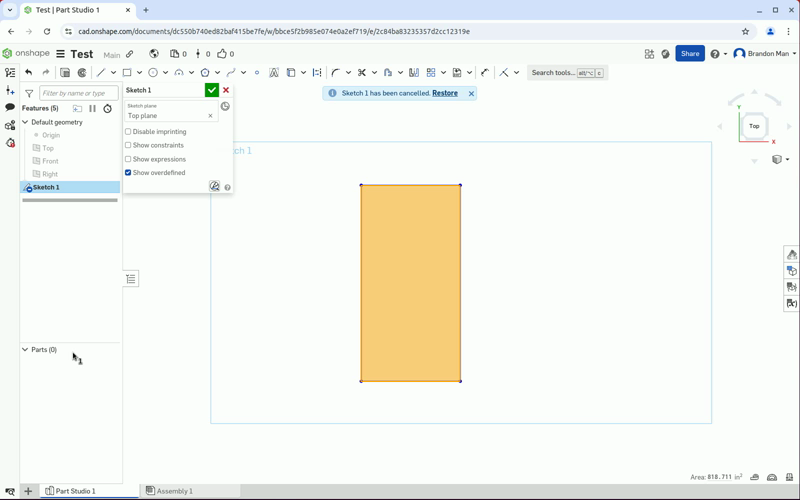
key(shift+y)
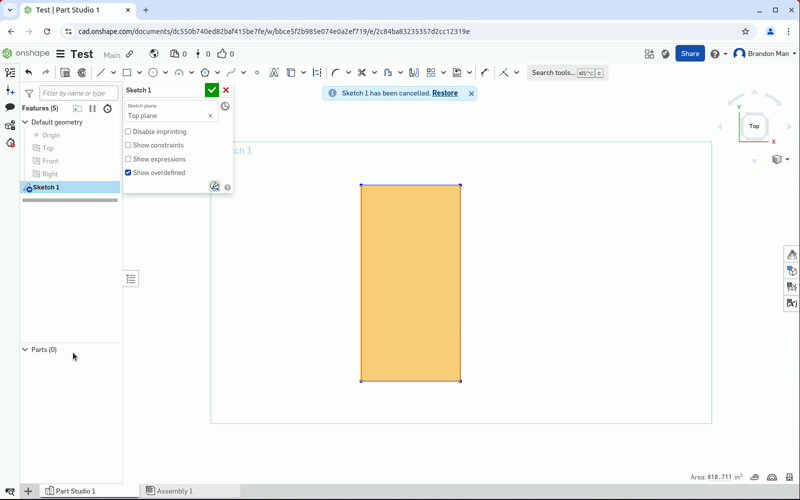
key(shift+e)
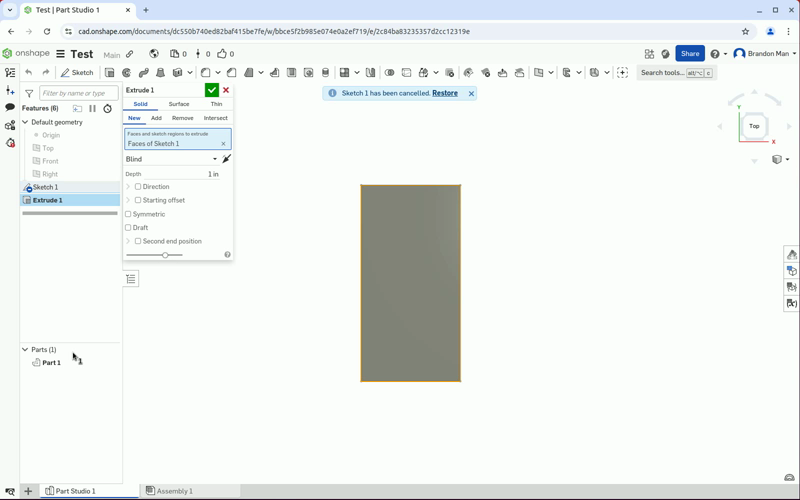
mouse_move(143, 106)
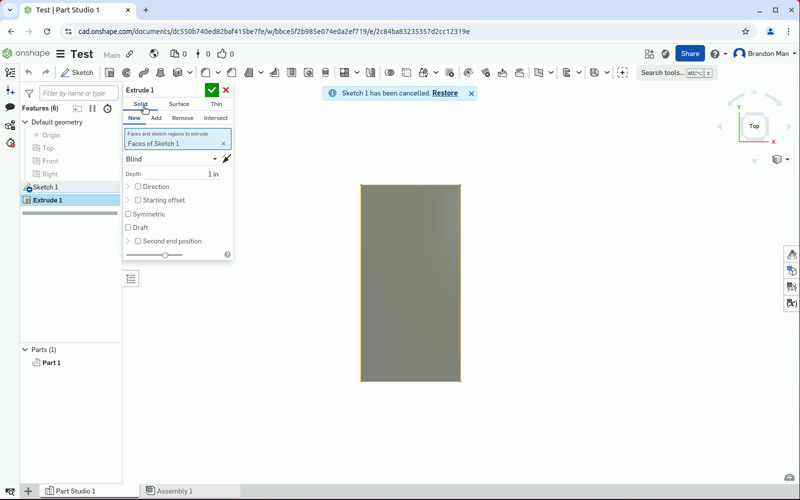
click(143, 106)
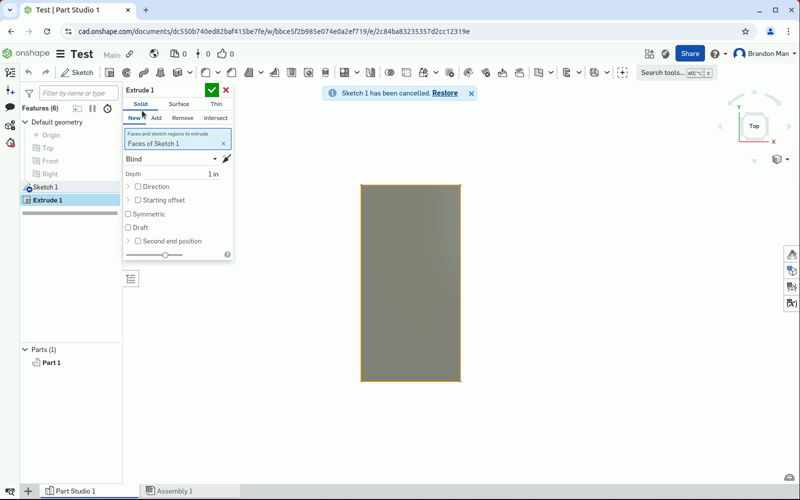
mouse_move(137, 120)
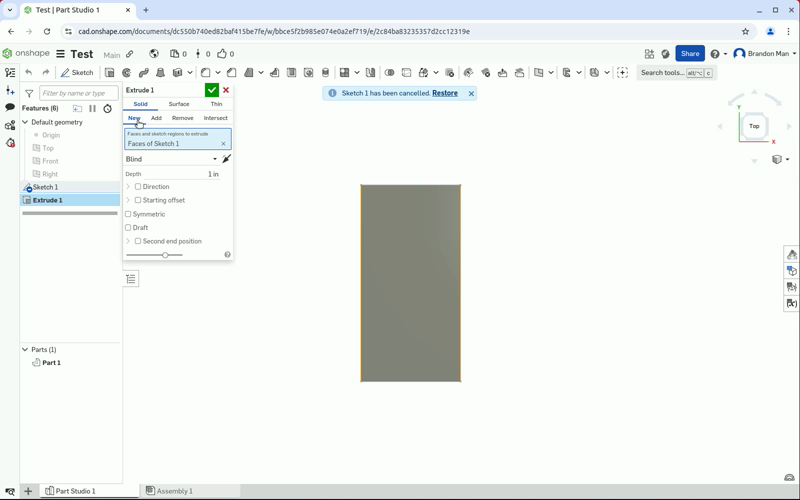
click(137, 120)
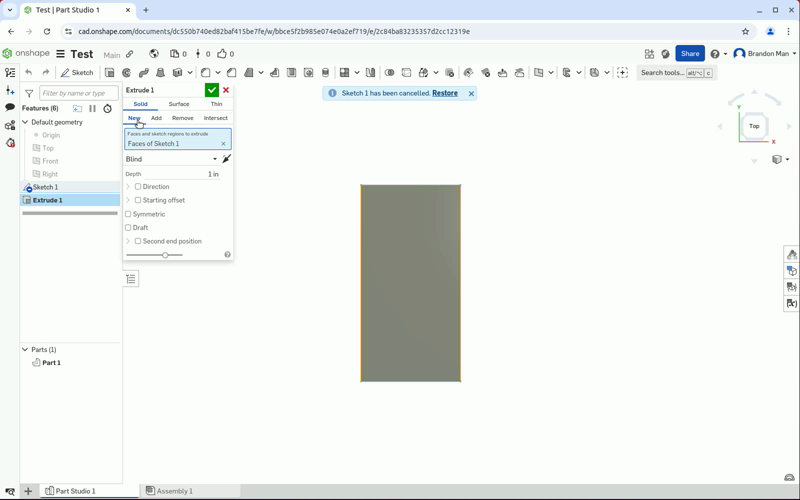
key(tab, 4)
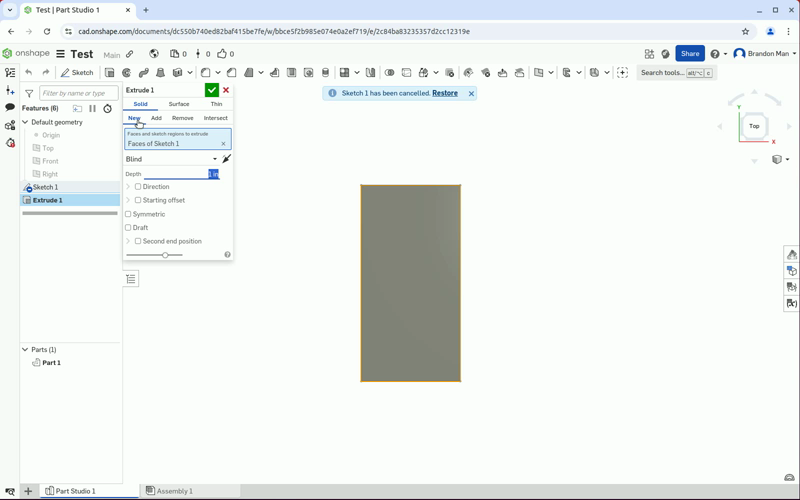
text(22.386)
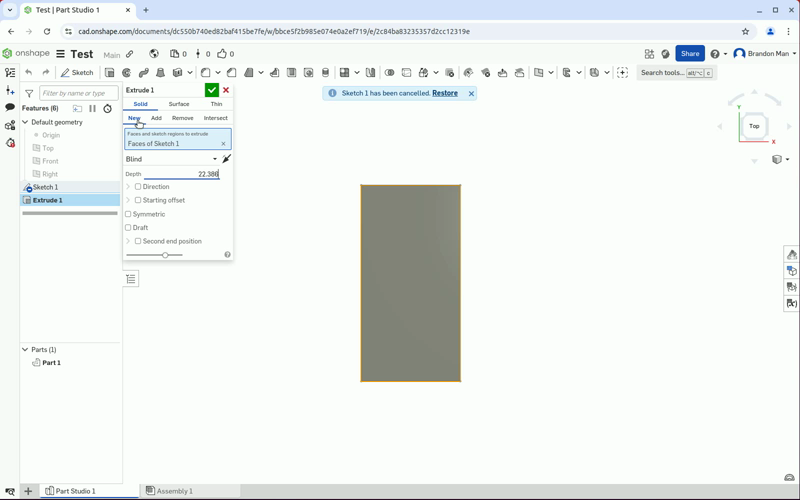
key(enter)
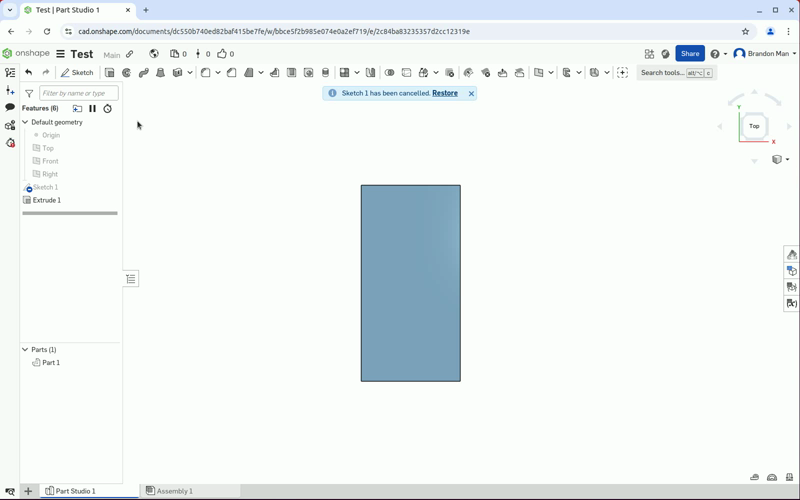
key(shift+h)
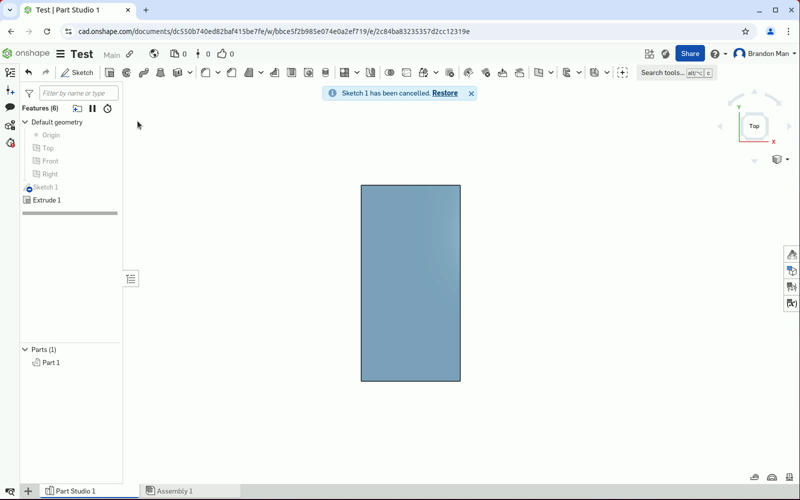
key(shift+h)
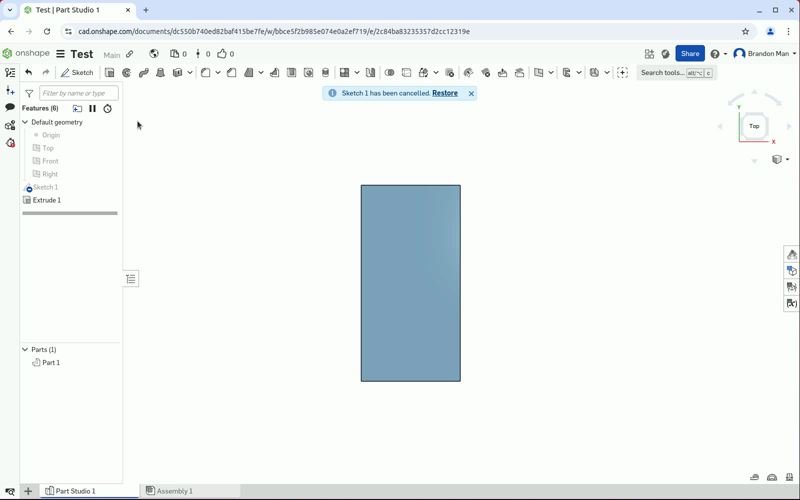
mouse_move(73, 189)
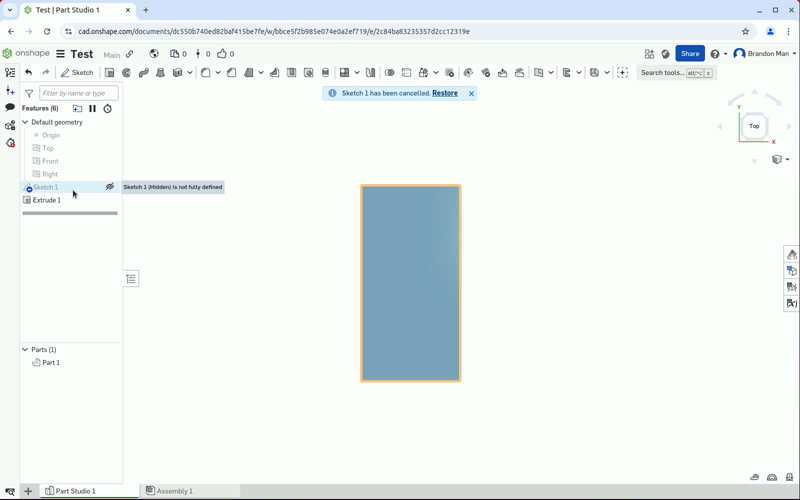
click(73, 189)
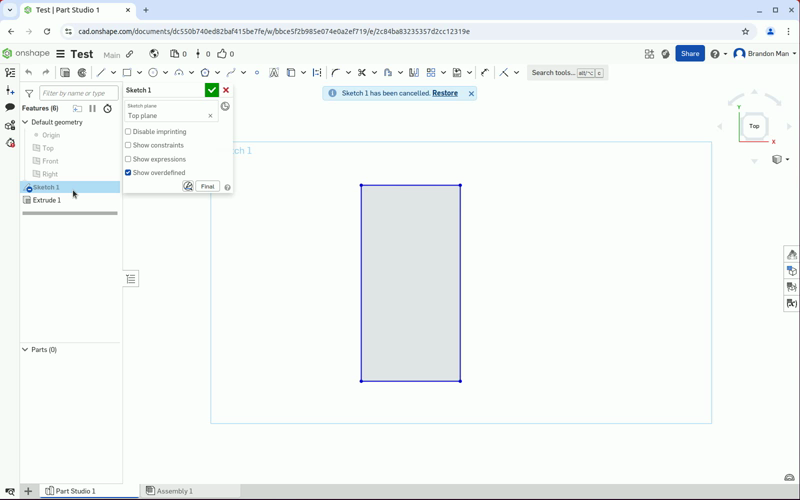
mouse_move(229, 92)
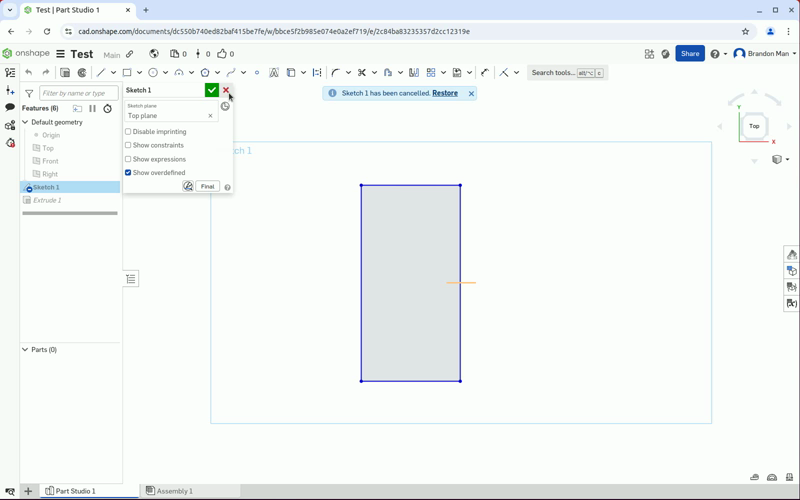
click(229, 92)
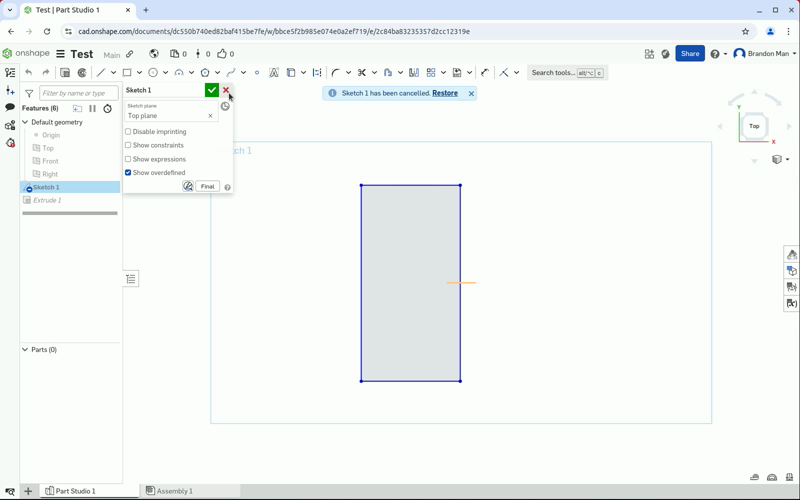
key(shift+s)
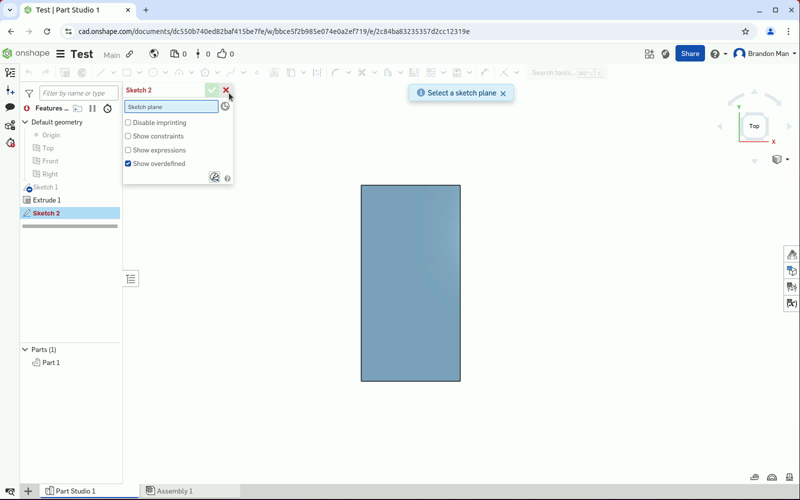
mouse_move(73, 150)
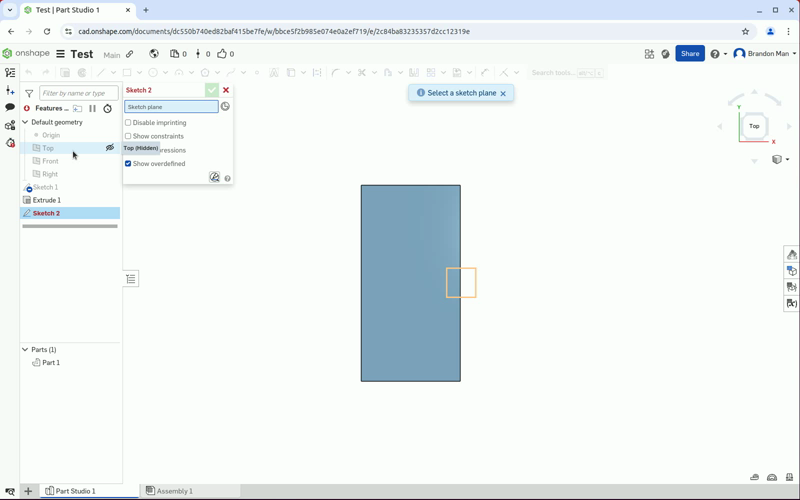
click(73, 150)
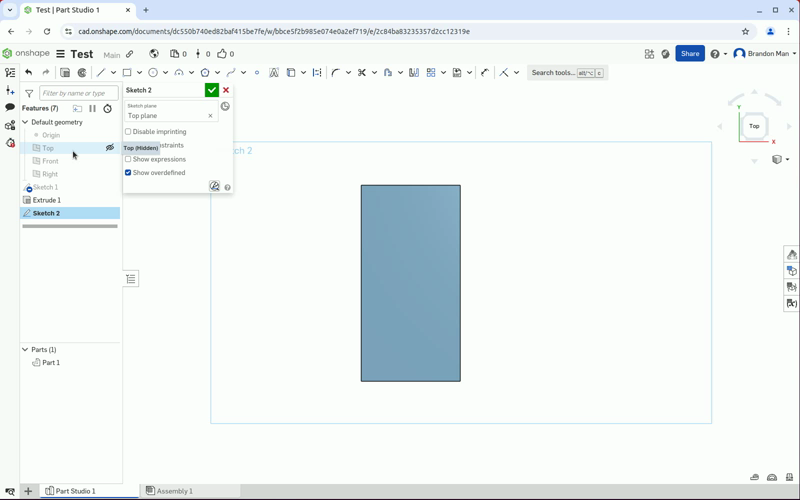
mouse_move(73, 352)
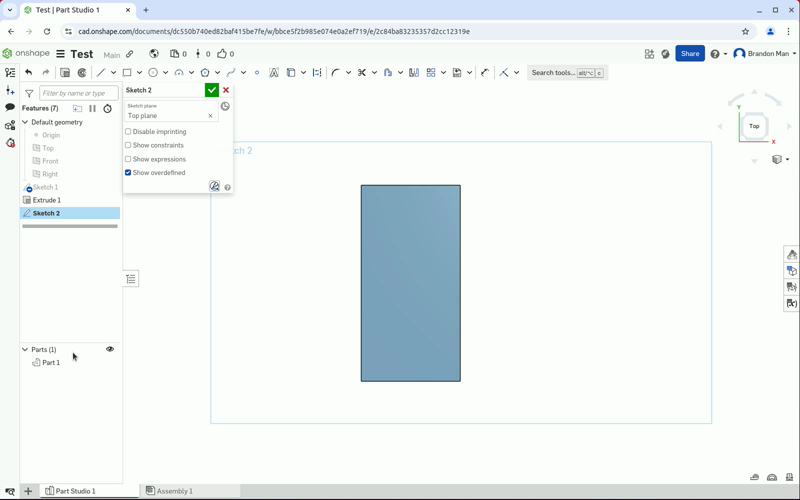
key(y)
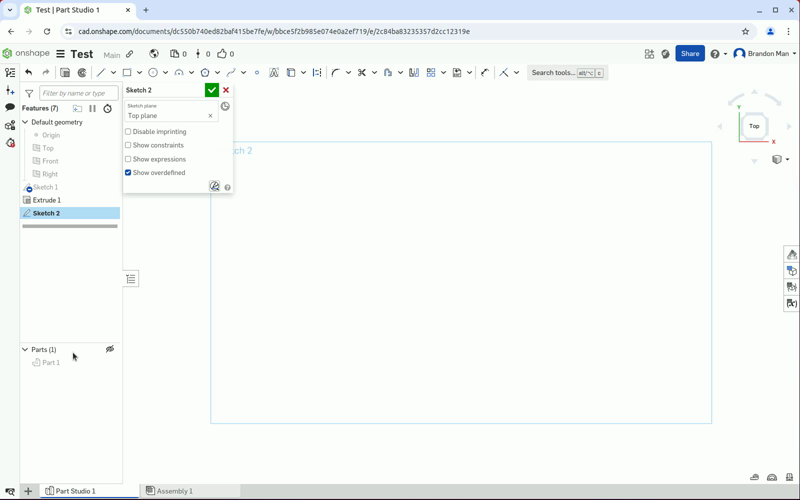
key(c)
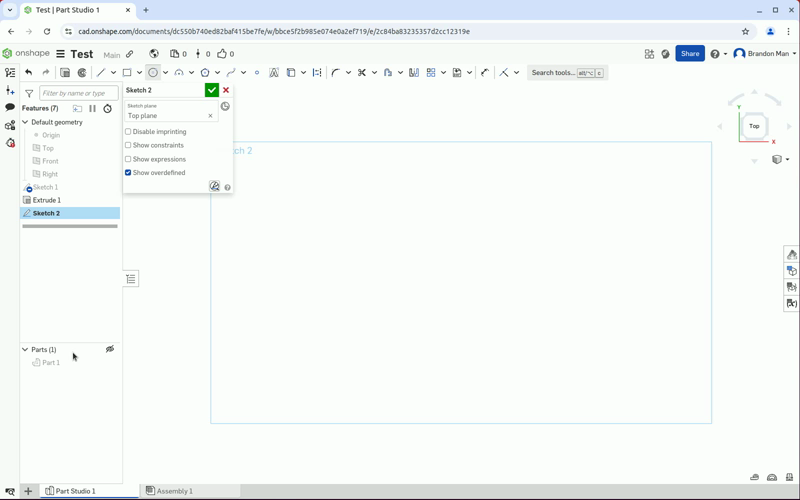
key_down(shift)
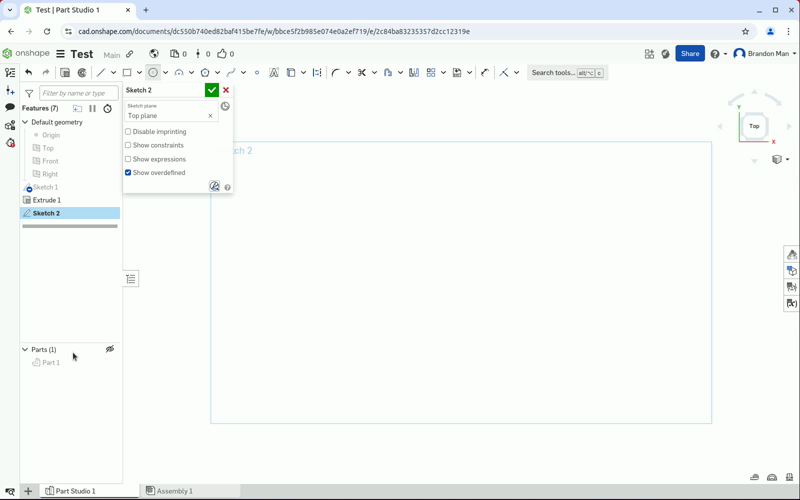
mouse_move(538, 282)
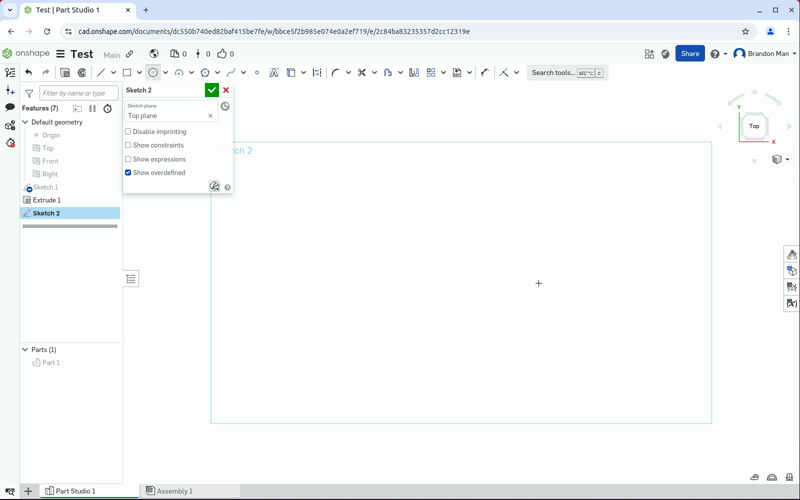
click(538, 282)
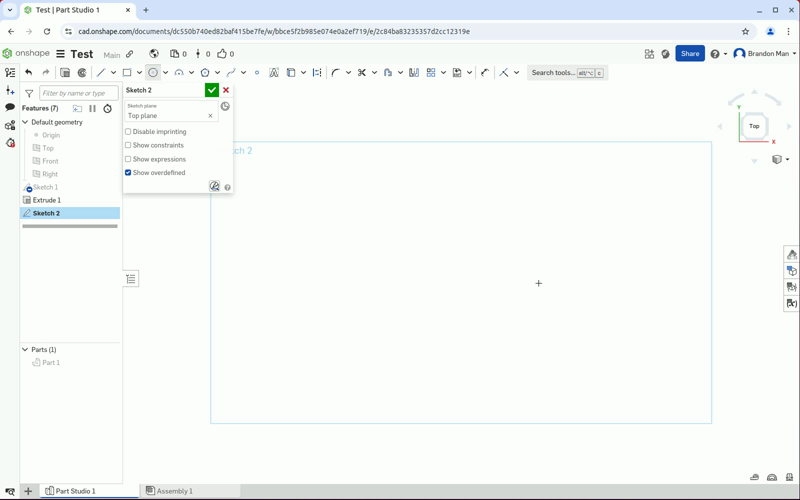
key_up(shift)
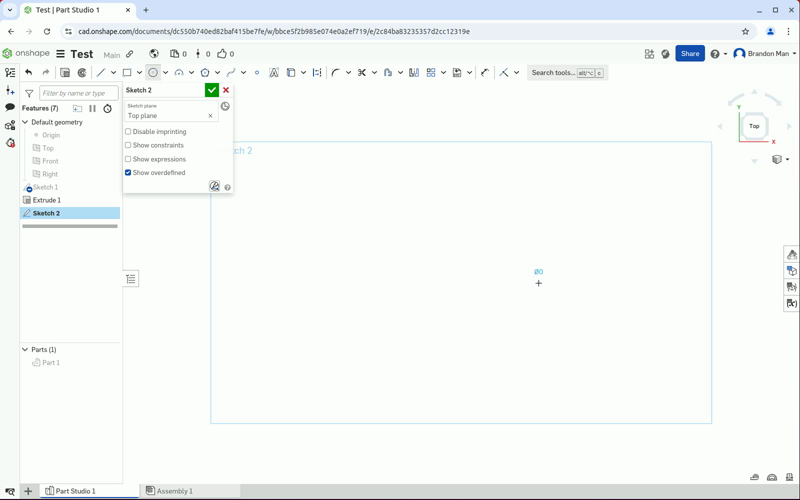
mouse_move(553, 282)
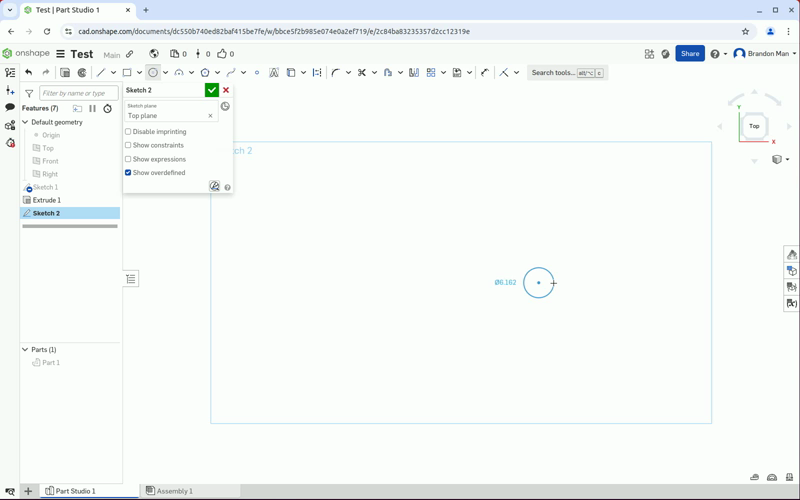
click(553, 282)
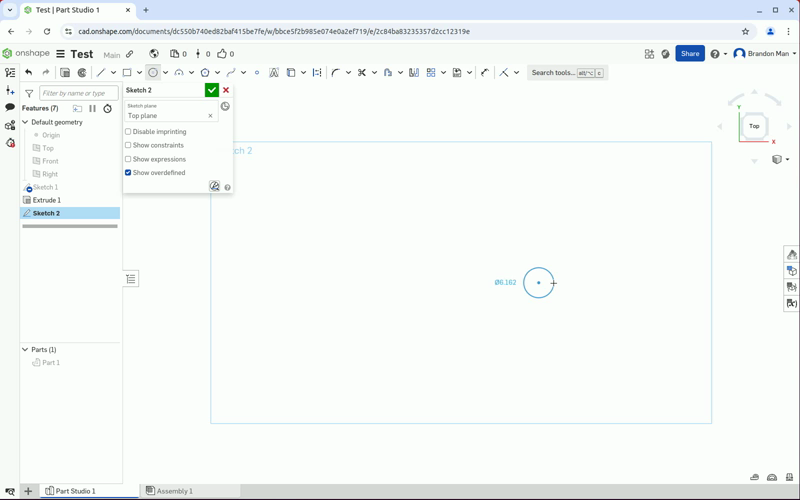
key(esc)
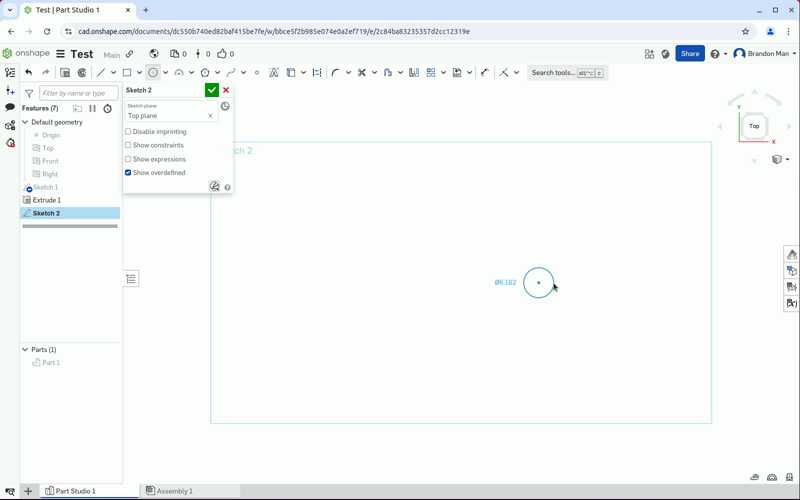
mouse_move(545, 285)
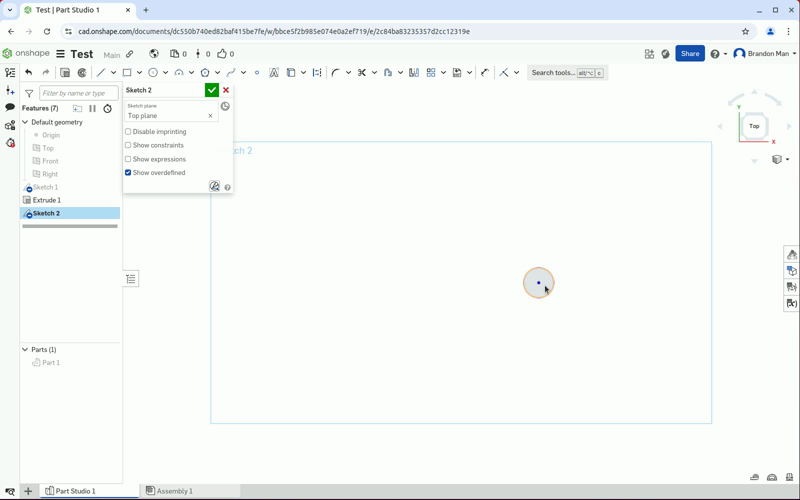
scroll(6)
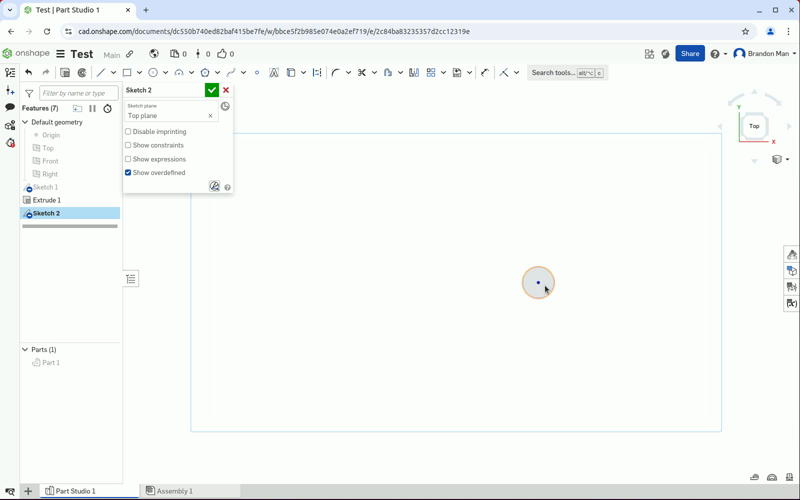
scroll(6)
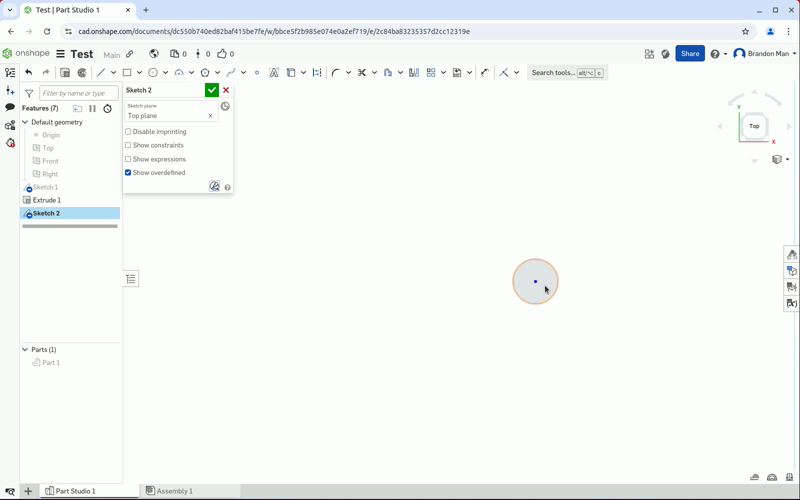
scroll(6)
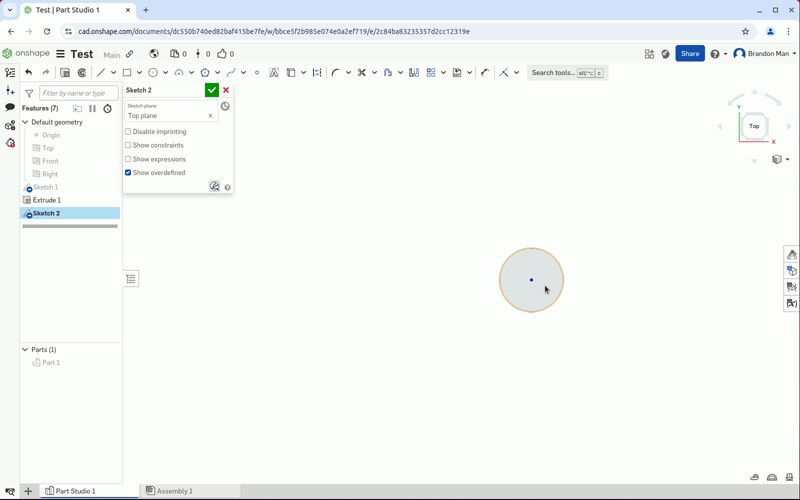
scroll(6)
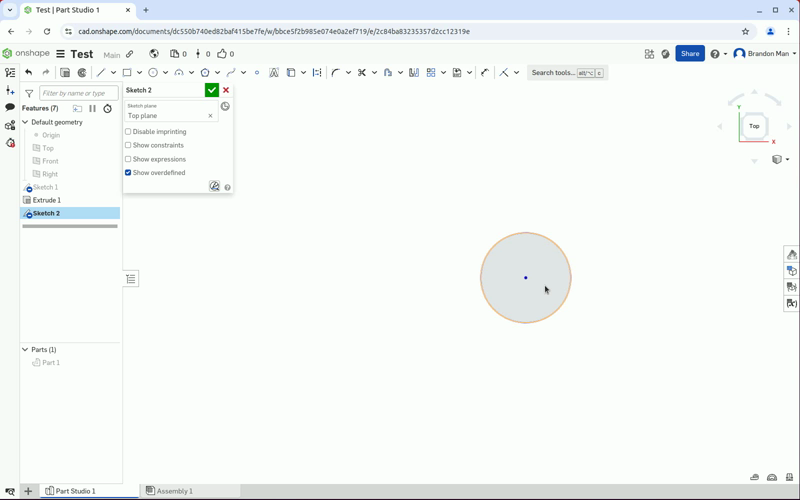
scroll(6)
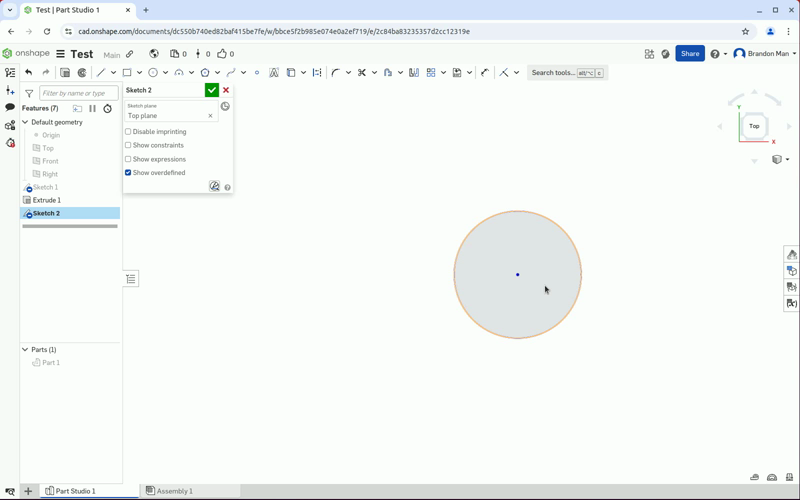
scroll(6)
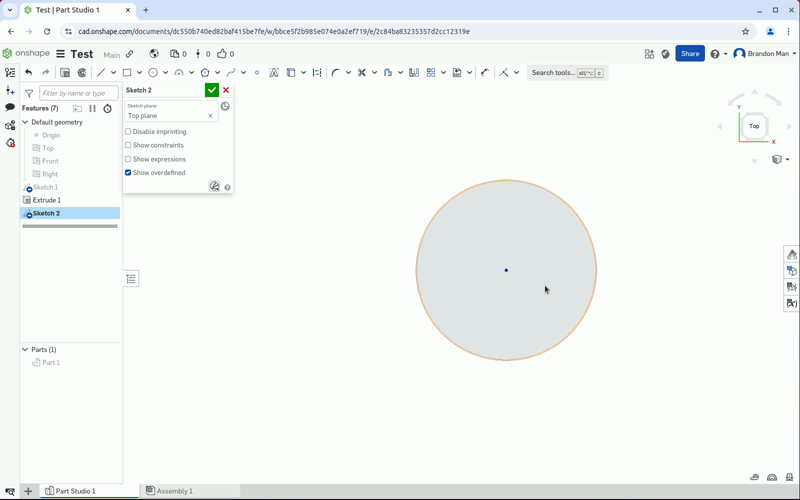
scroll(6)
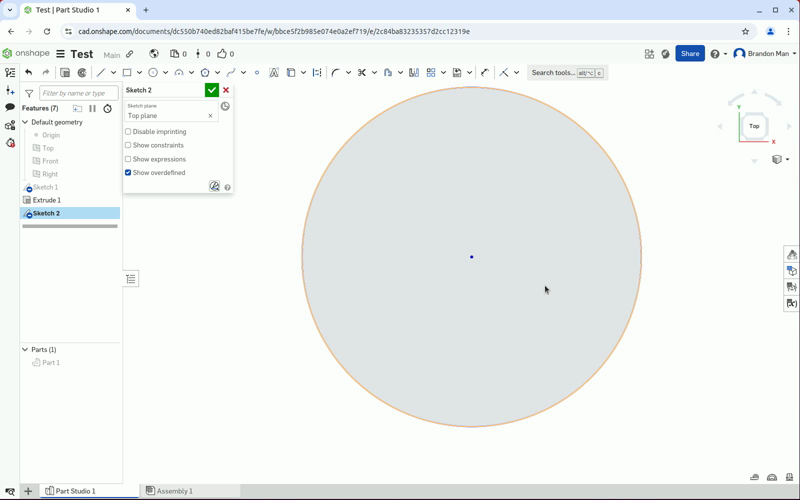
click(545, 285)
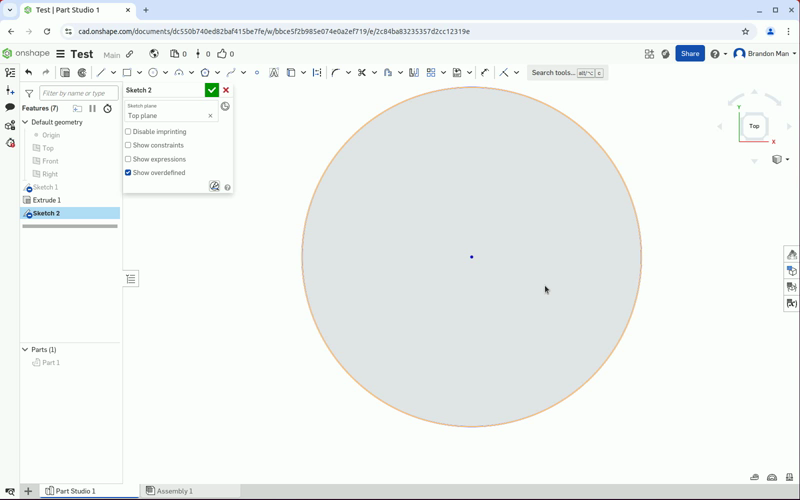
scroll(-6)
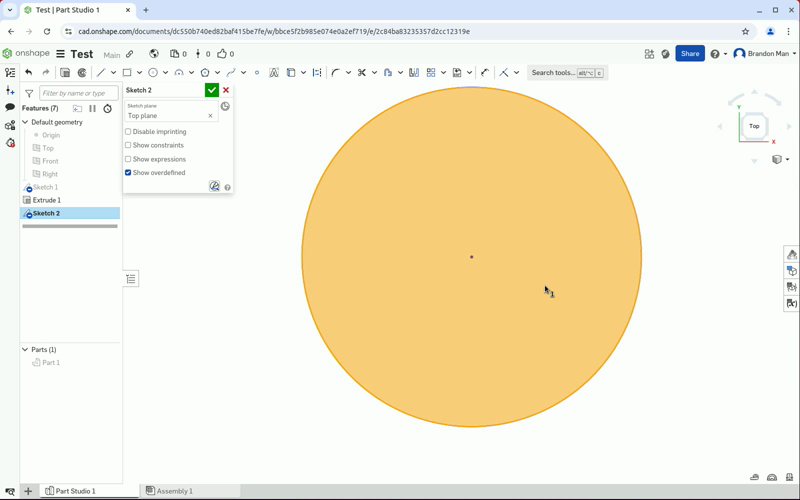
scroll(-6)
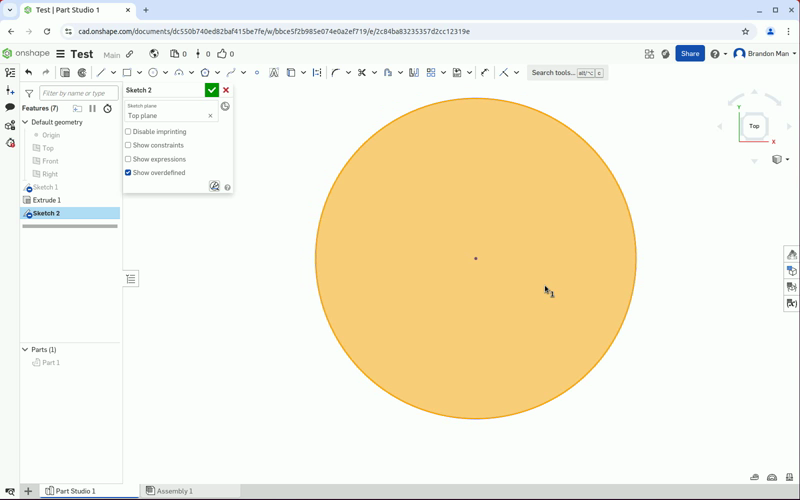
scroll(-6)
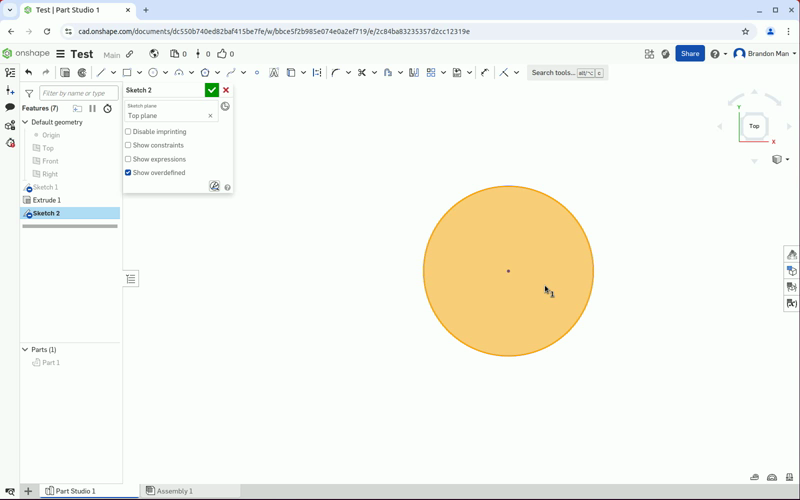
scroll(-6)
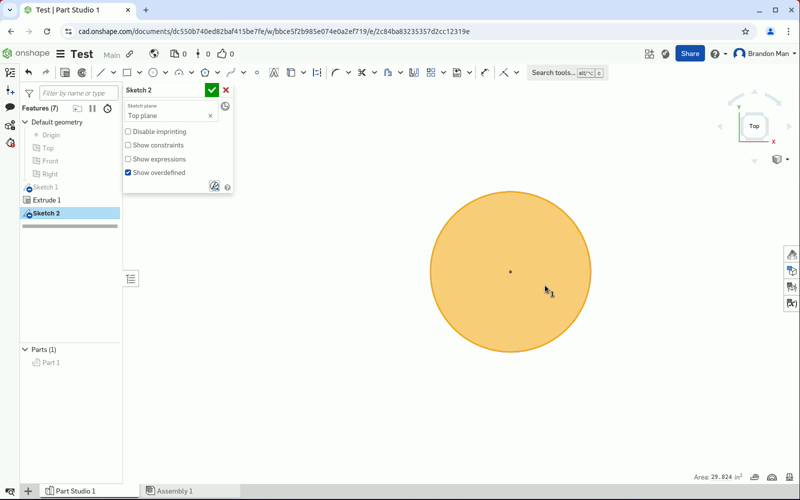
scroll(-6)
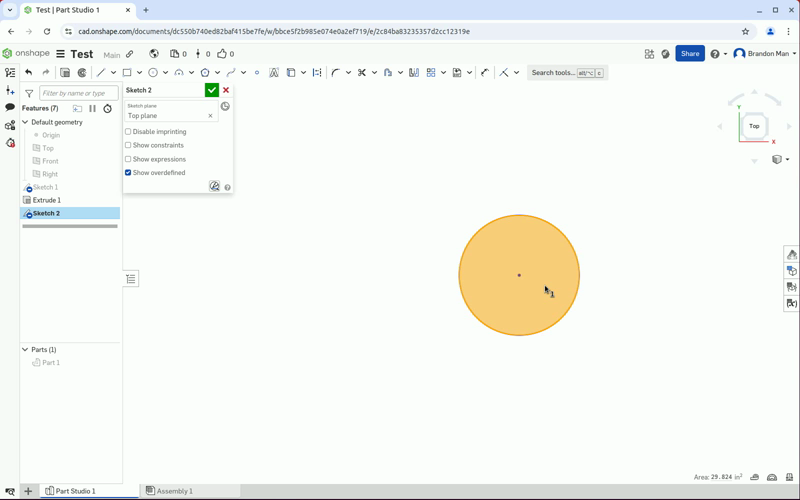
scroll(-6)
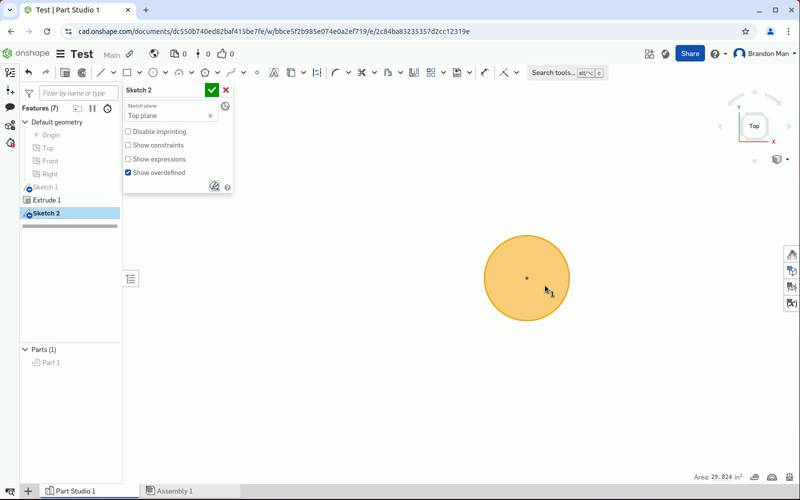
scroll(-6)
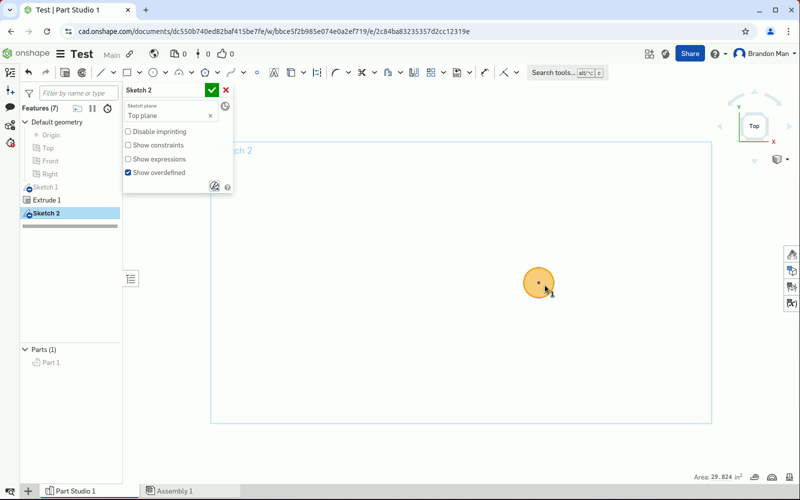
mouse_move(73, 352)
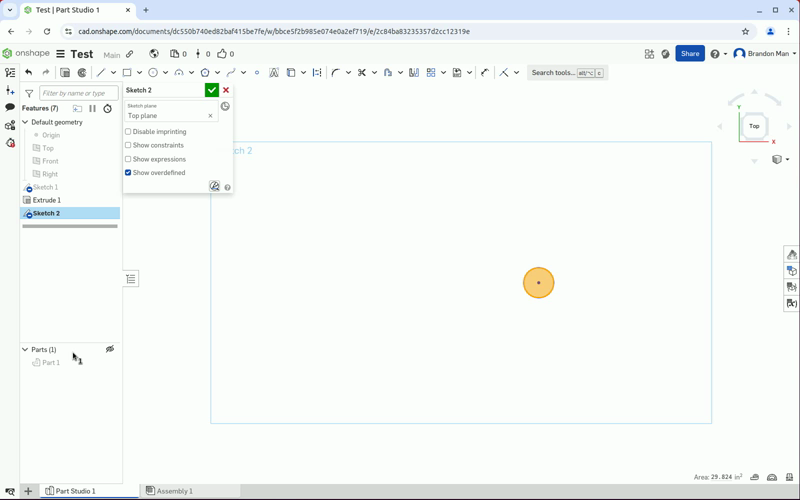
key(shift+y)
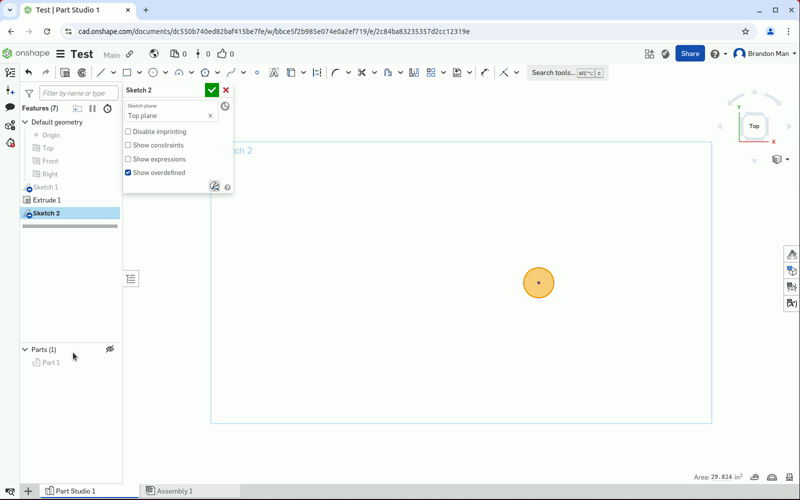
key(shift+e)
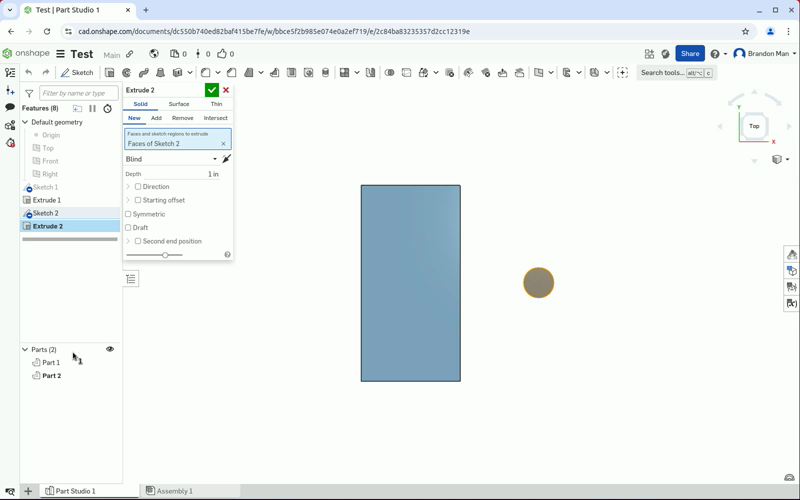
mouse_move(143, 106)
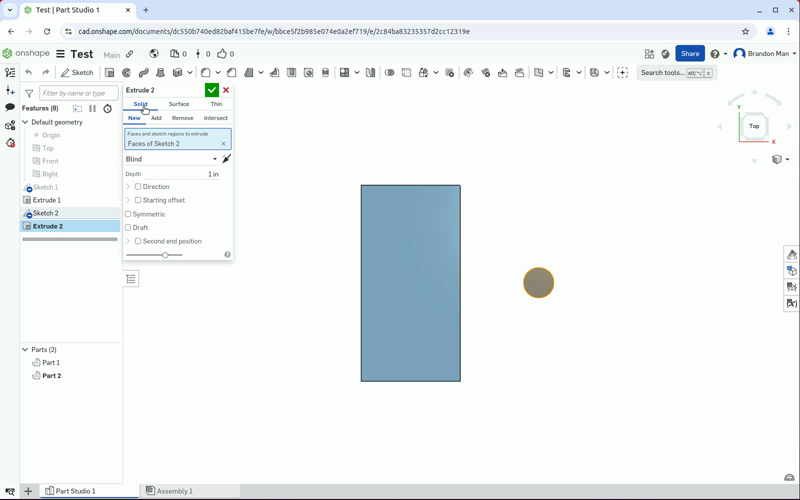
click(143, 106)
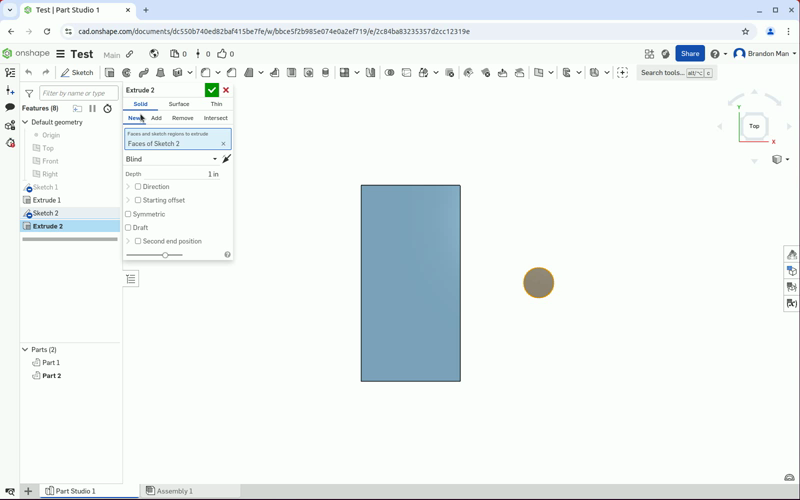
mouse_move(137, 120)
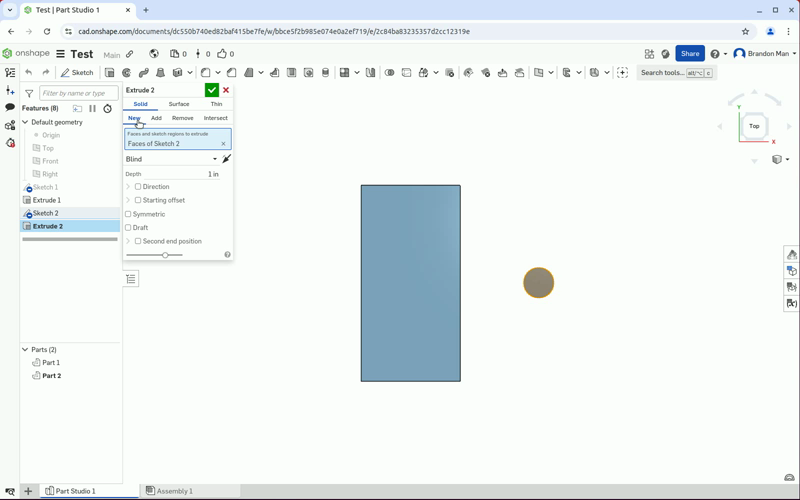
click(137, 120)
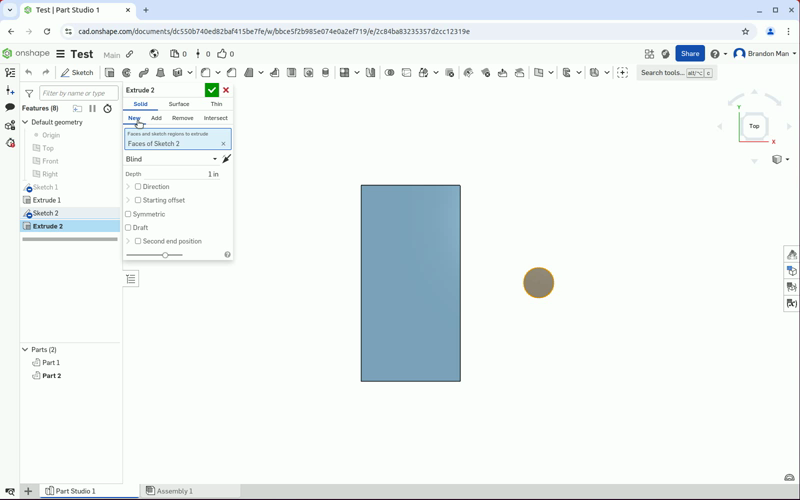
key(tab, 4)
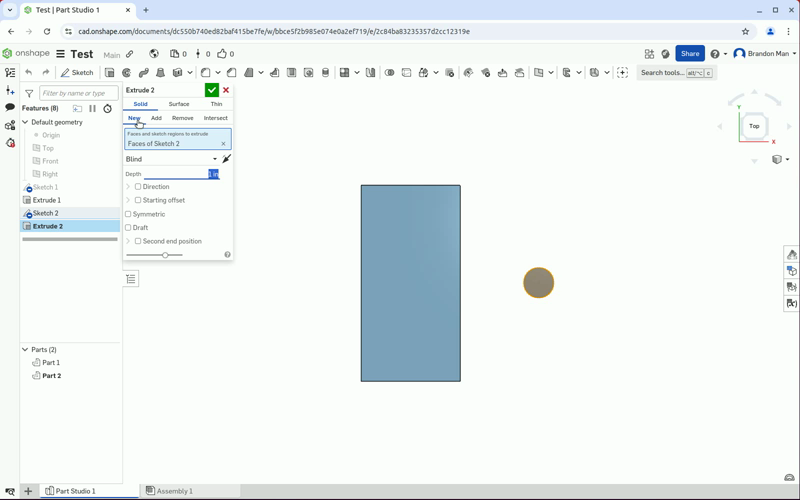
text(23.108)
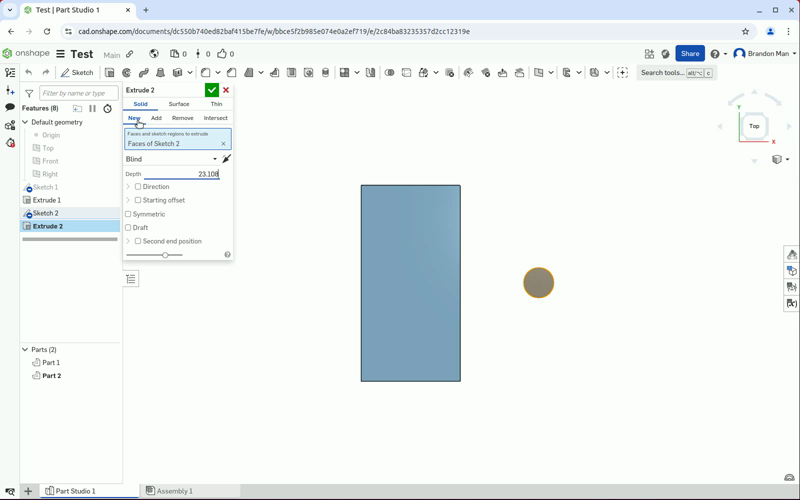
key(enter)
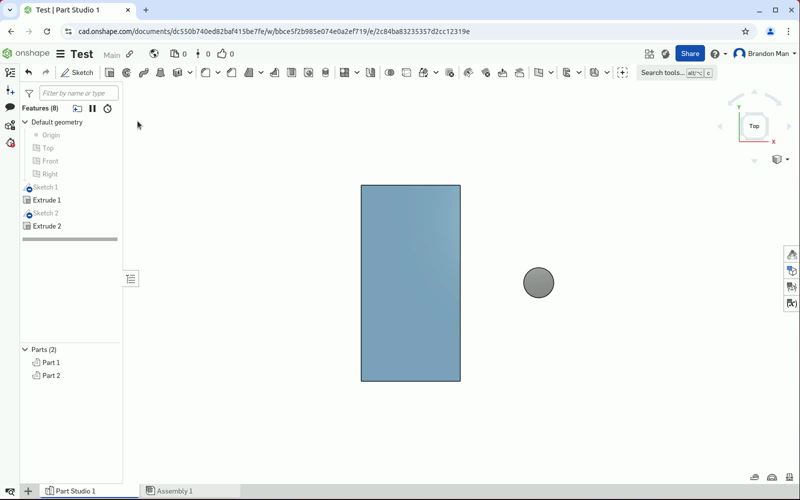
key(shift+h)
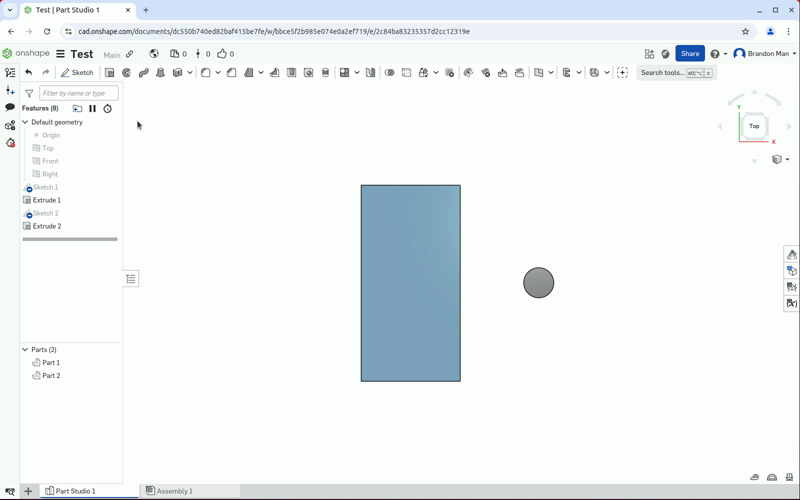
key(shift+h)
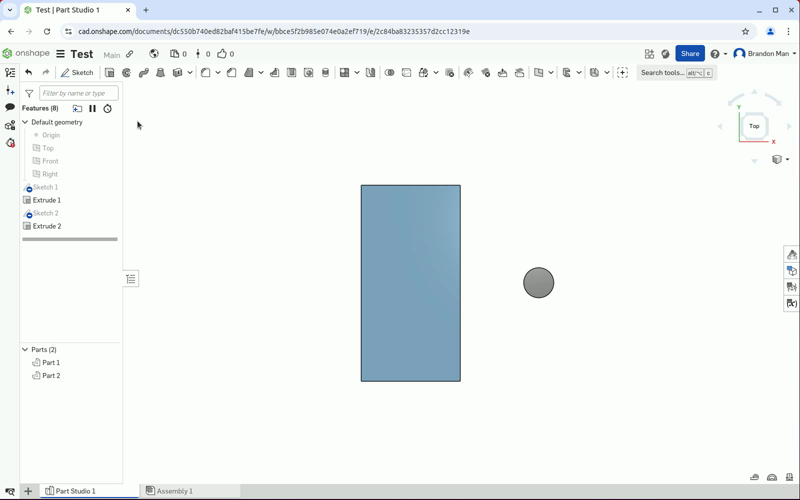
mouse_move(73, 189)
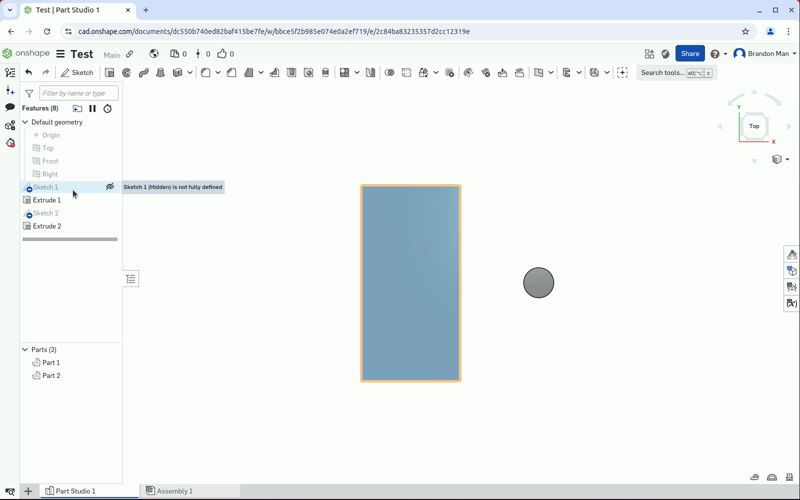
click(73, 189)
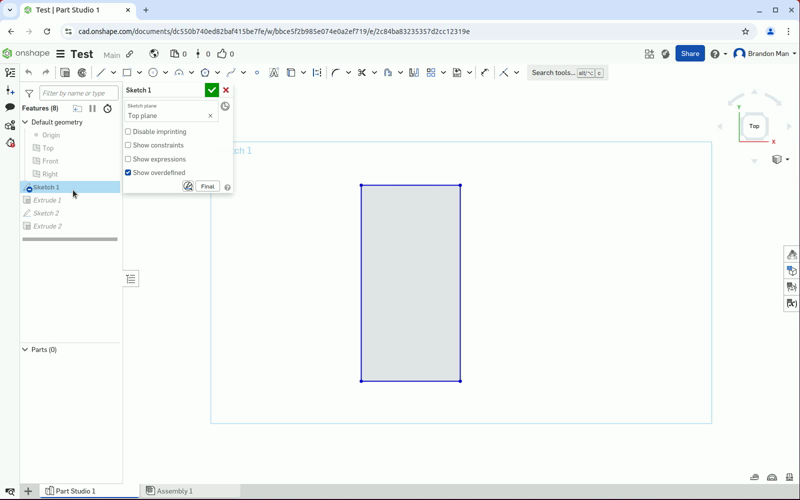
mouse_move(229, 92)
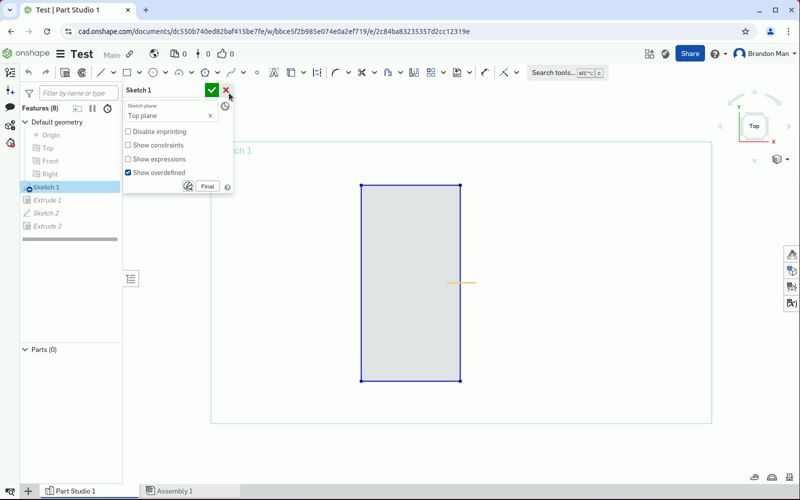
click(229, 92)
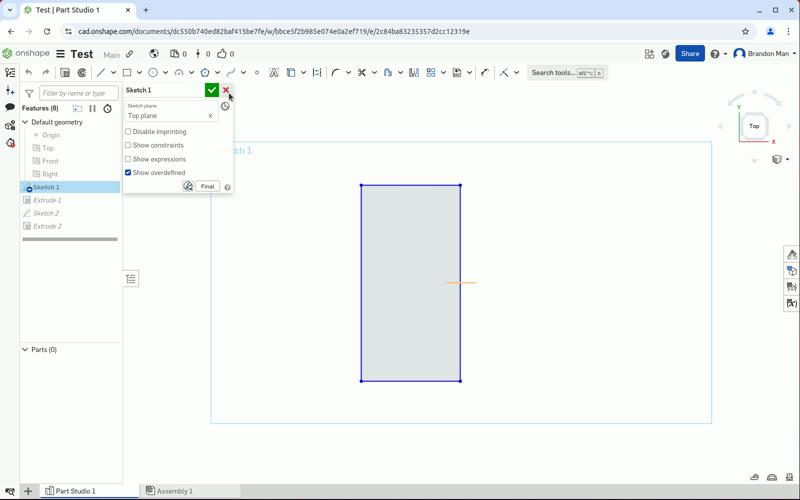
key(shift+s)
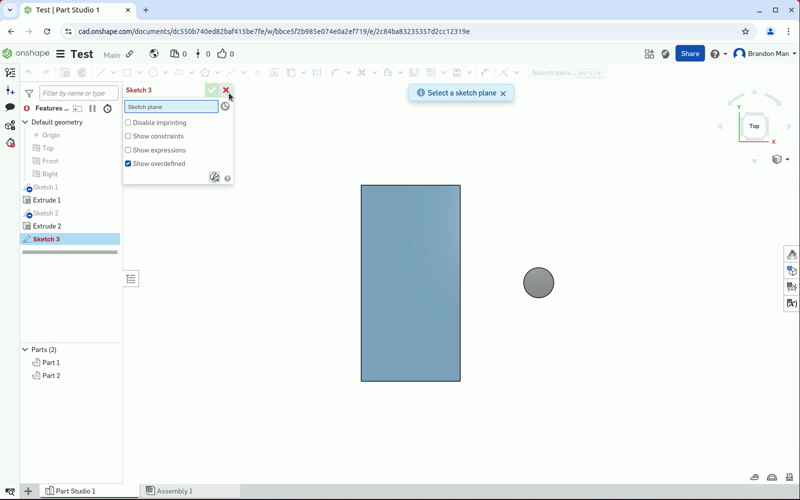
mouse_move(73, 150)
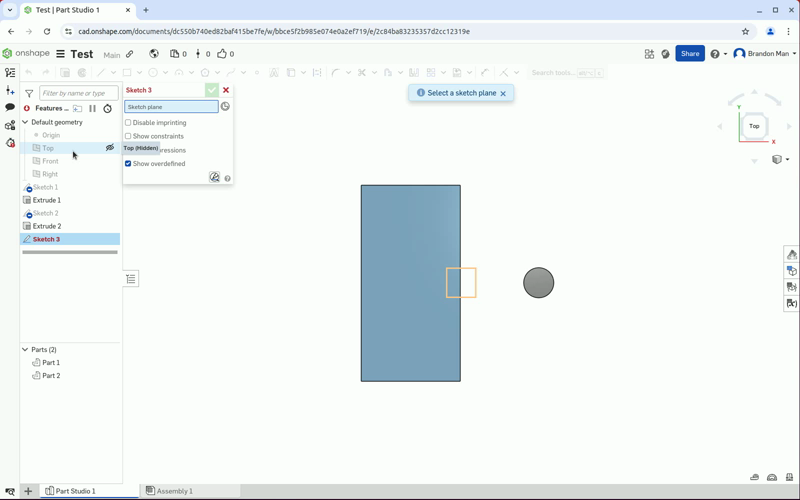
click(73, 150)
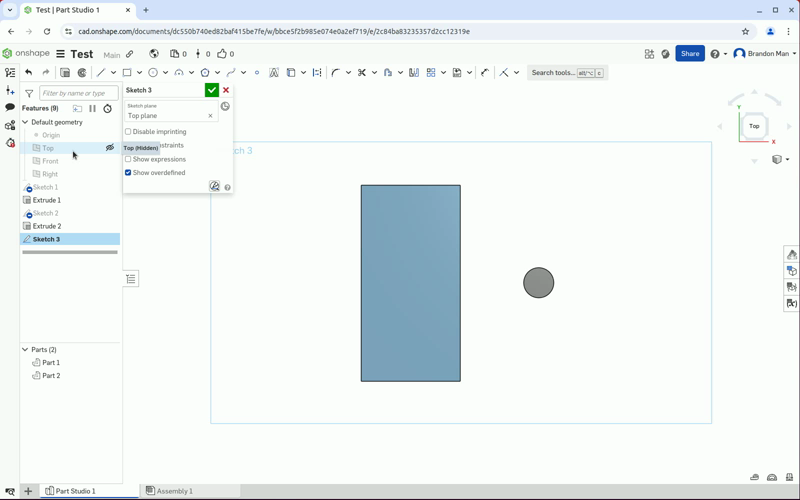
mouse_move(73, 352)
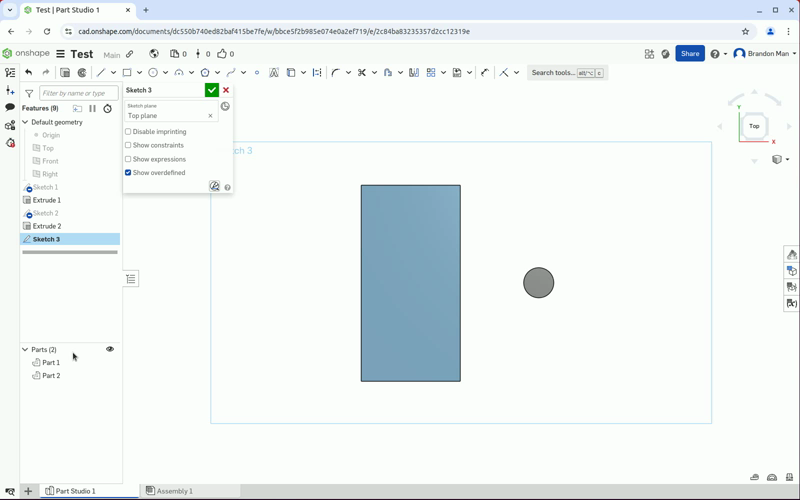
key(y)
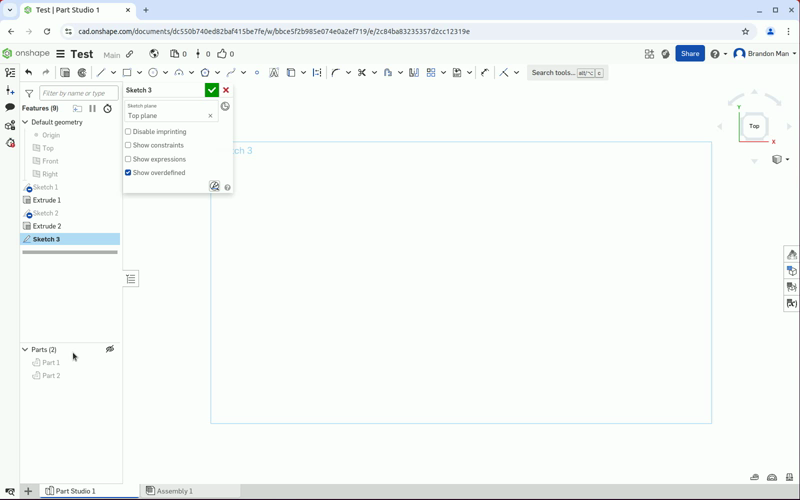
key(l)
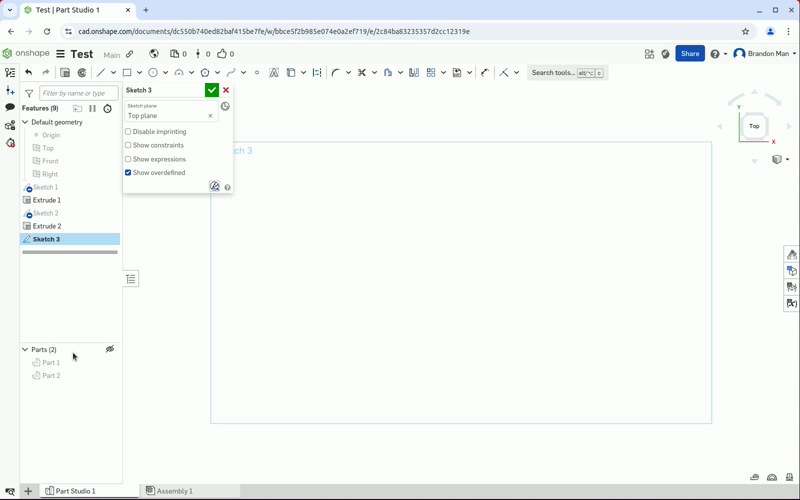
key_down(shift)
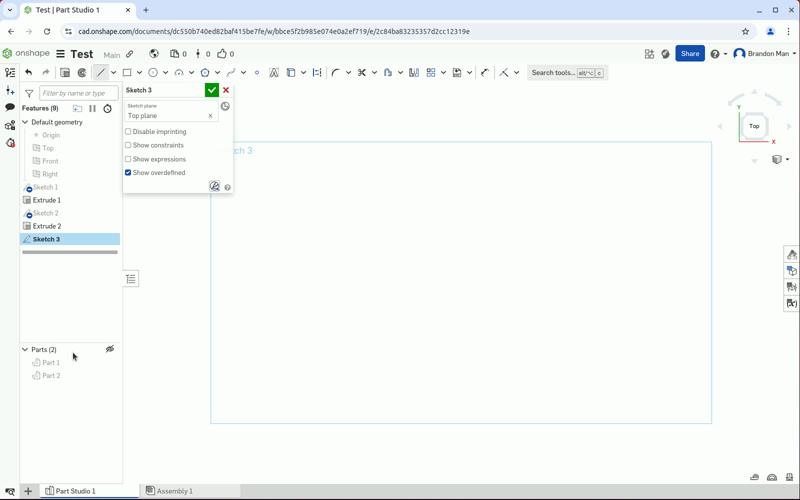
mouse_move(460, 381)
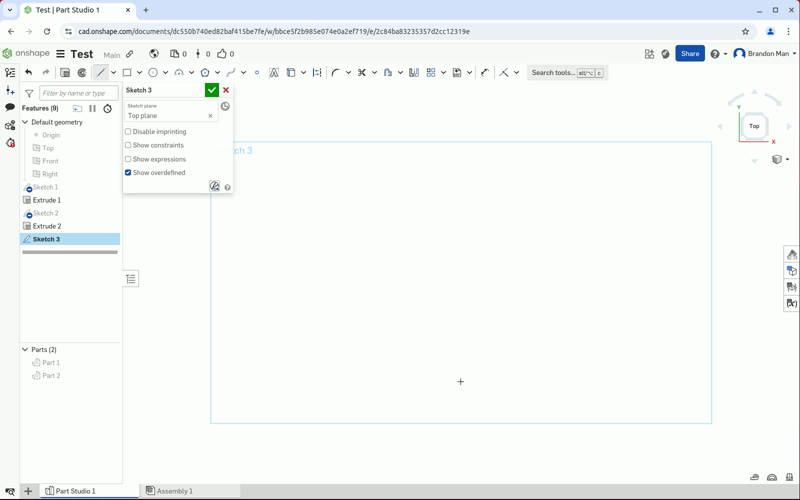
click(460, 381)
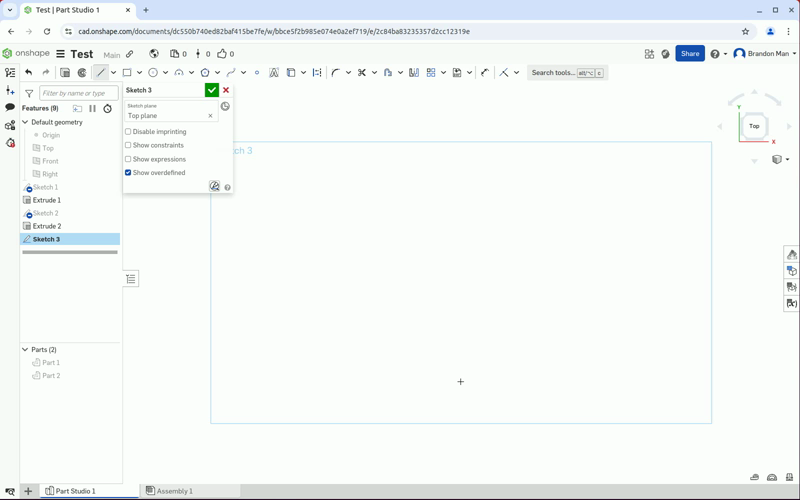
key_up(shift)
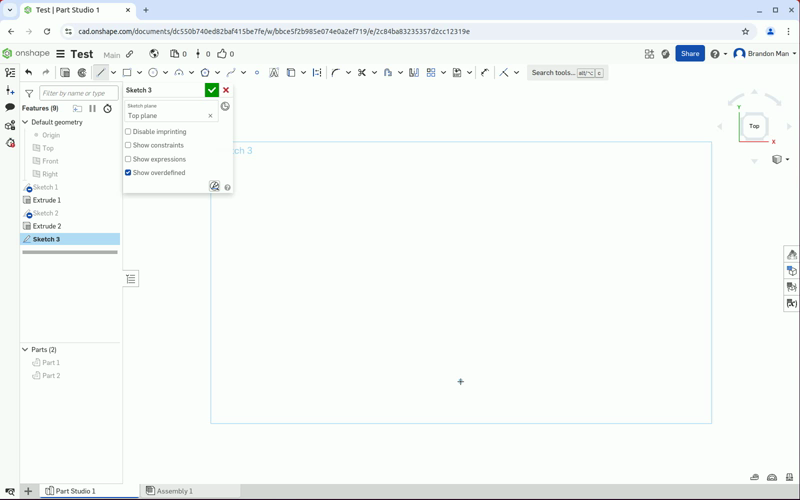
key_down(shift)
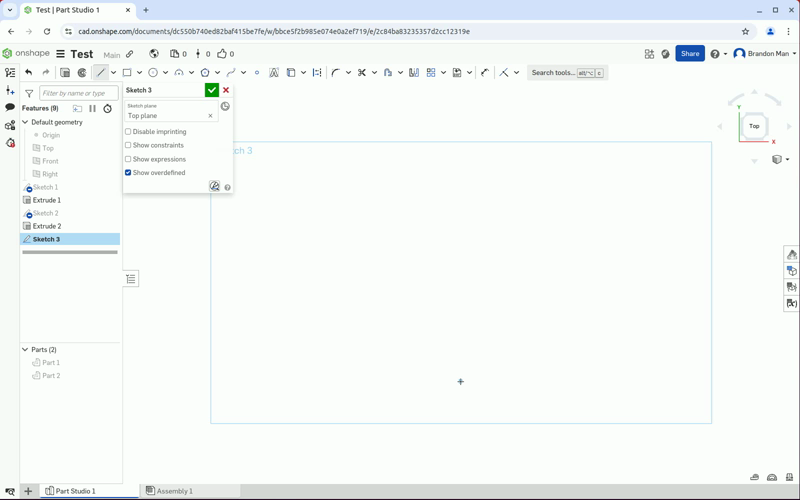
mouse_move(559, 381)
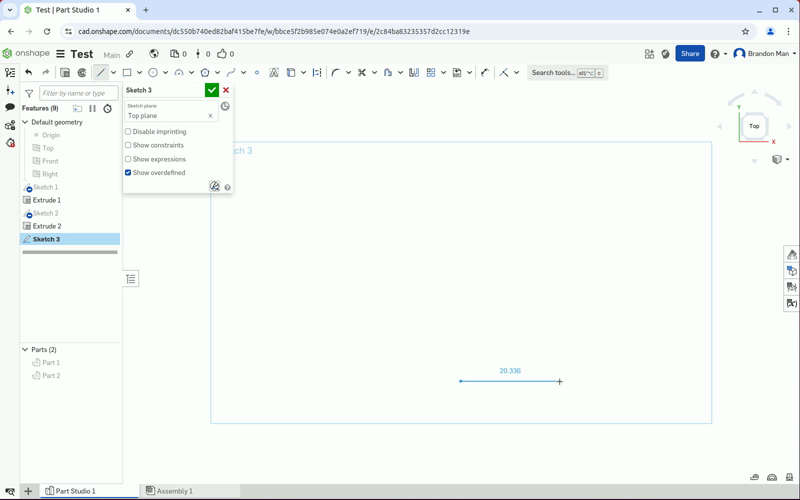
click(559, 381)
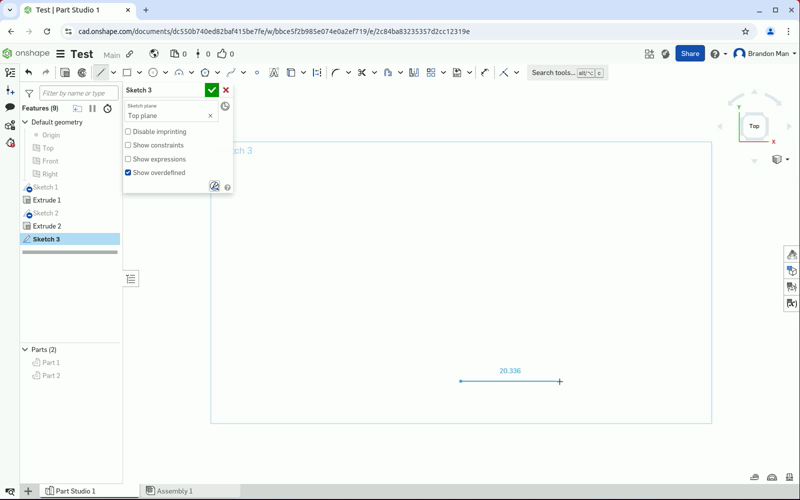
key_up(shift)
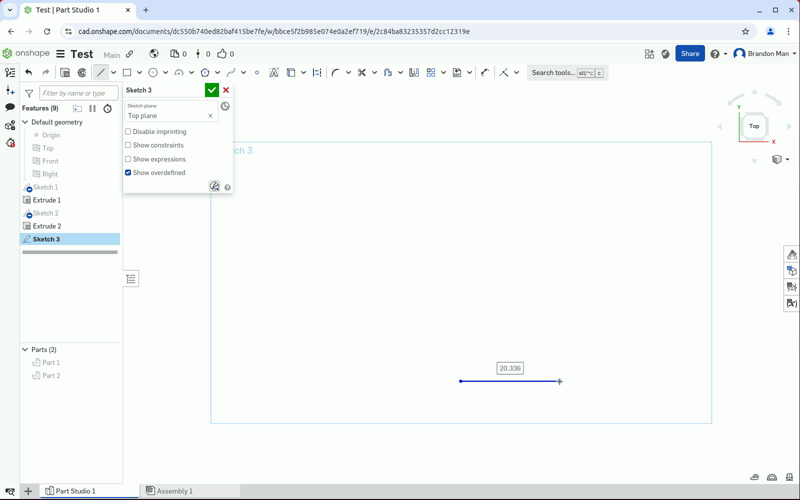
key_down(shift)
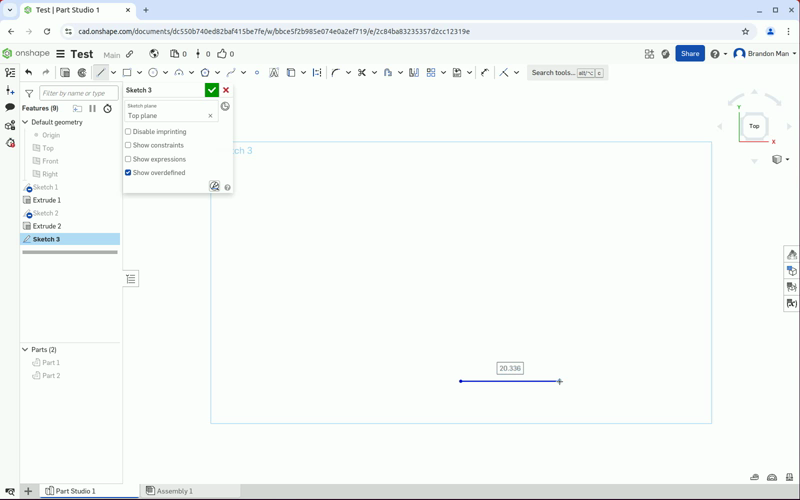
mouse_move(559, 185)
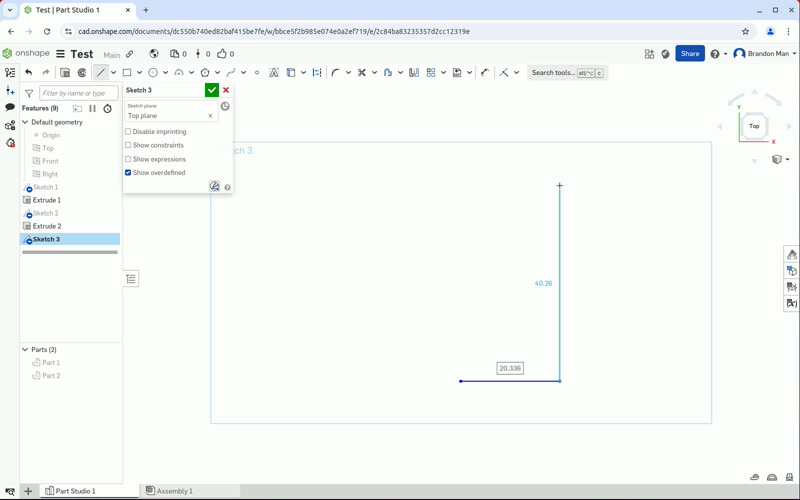
click(559, 185)
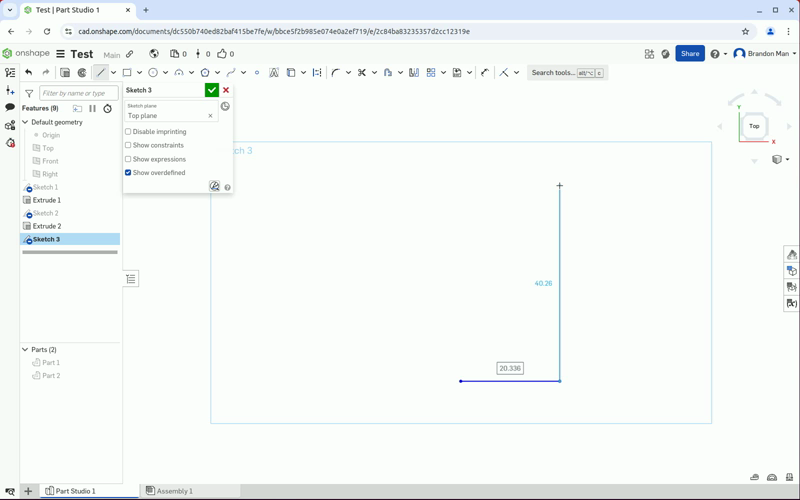
key_up(shift)
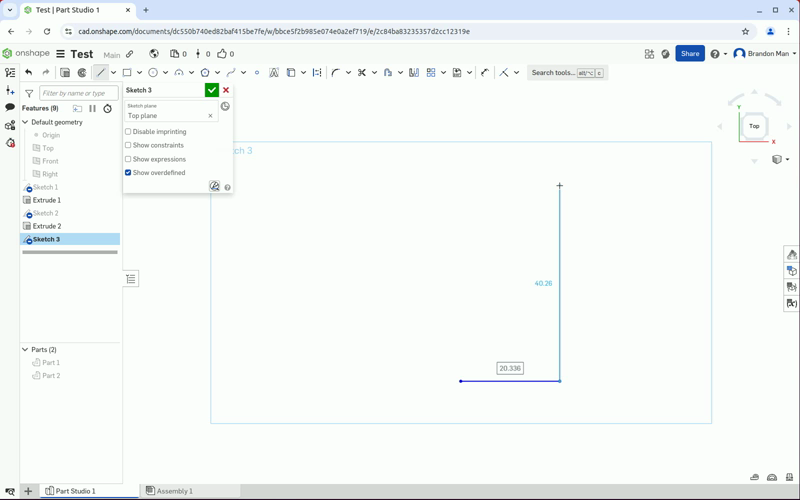
key_down(shift)
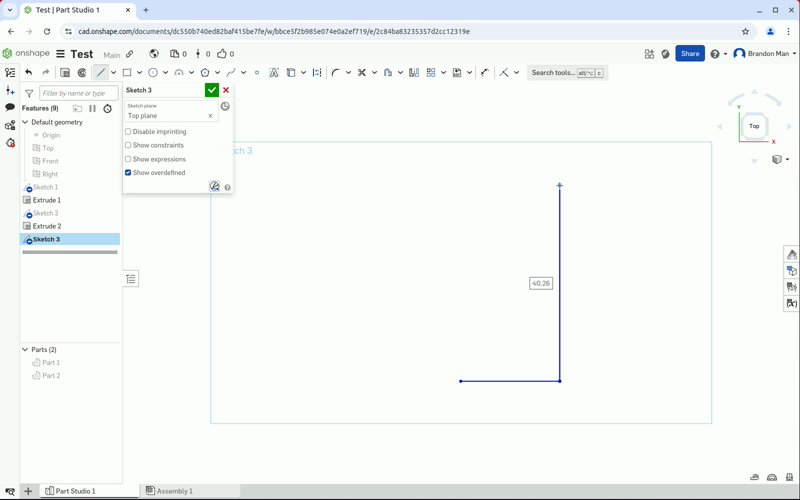
mouse_move(460, 185)
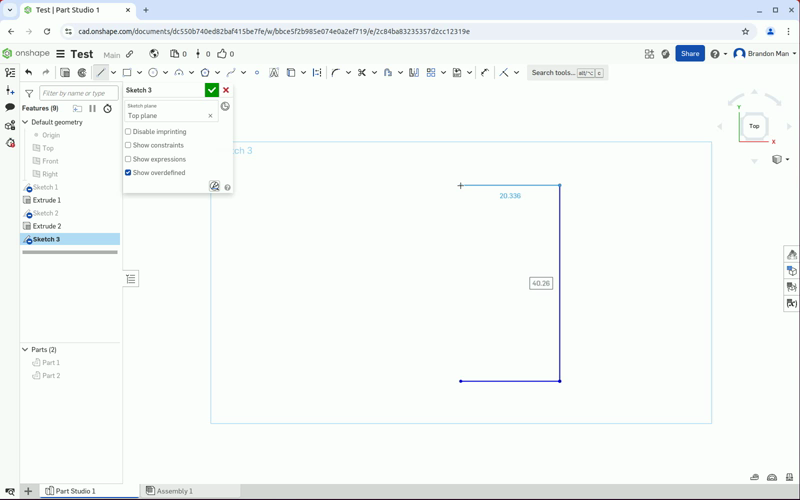
click(460, 185)
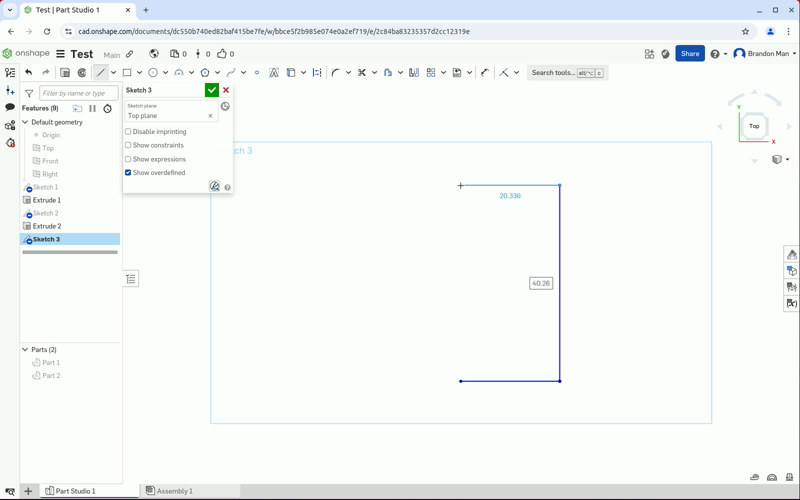
key_up(shift)
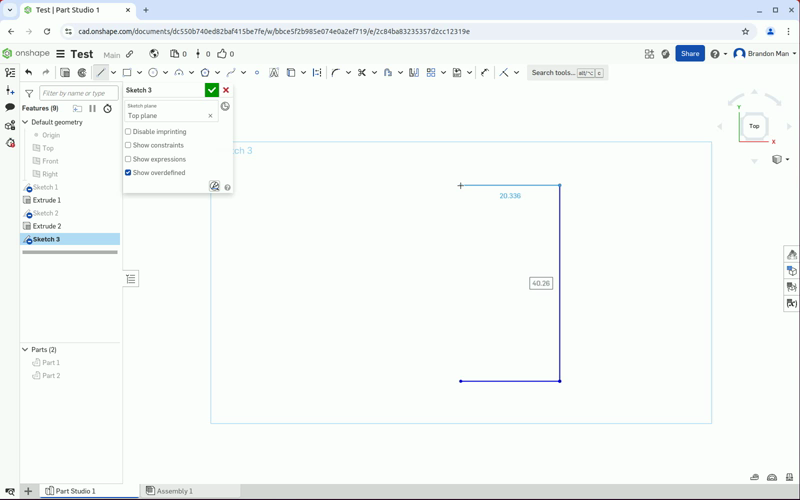
key_down(shift)
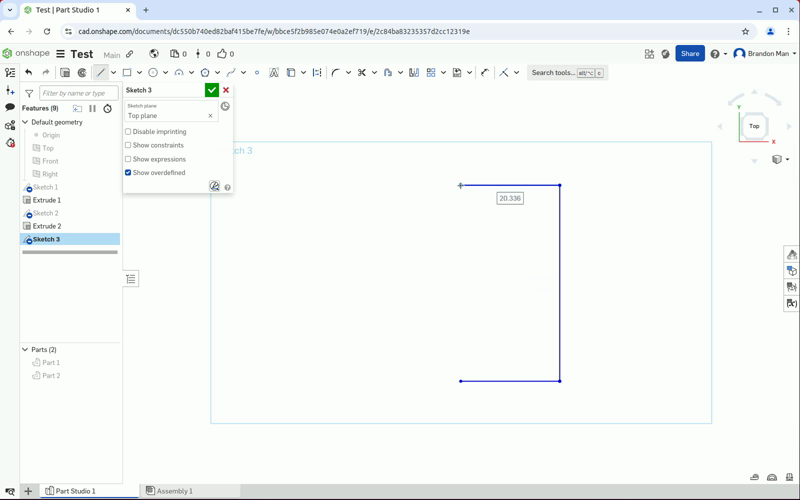
mouse_move(460, 381)
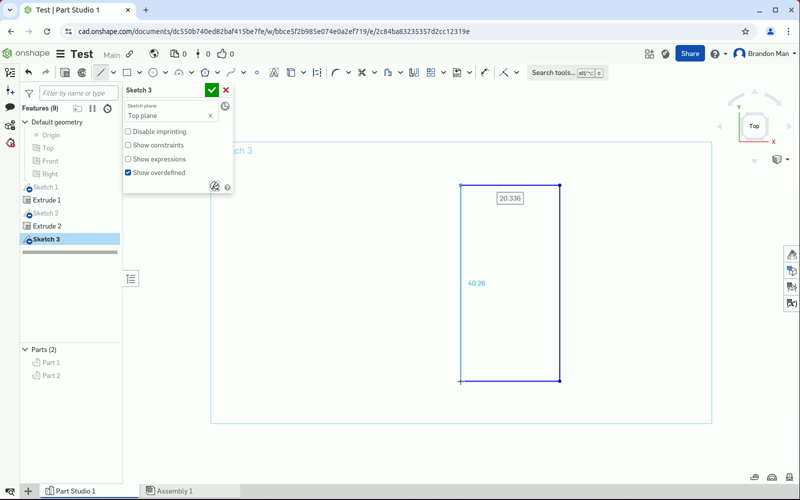
key_up(shift)
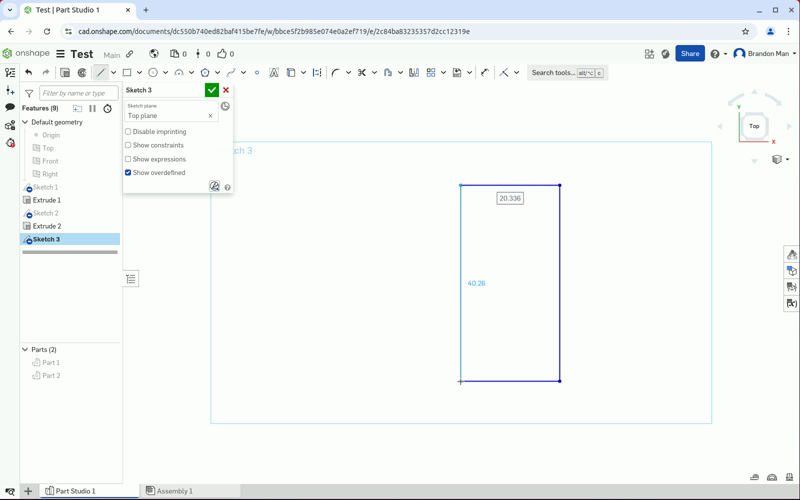
click(460, 381)
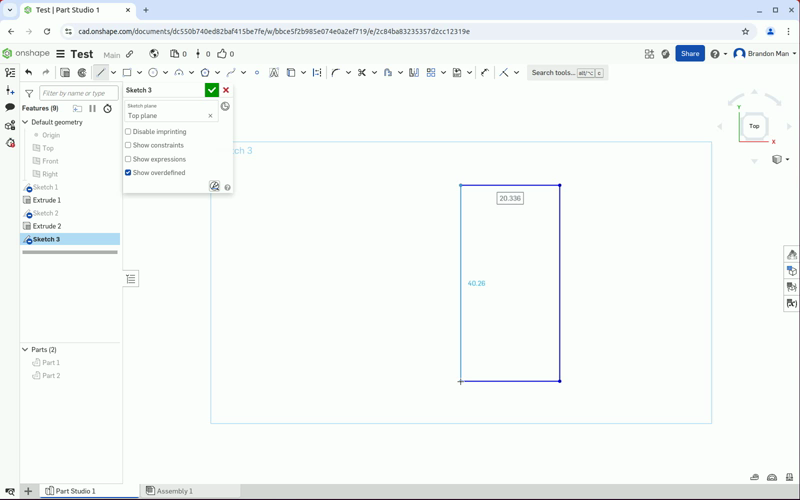
key(esc)
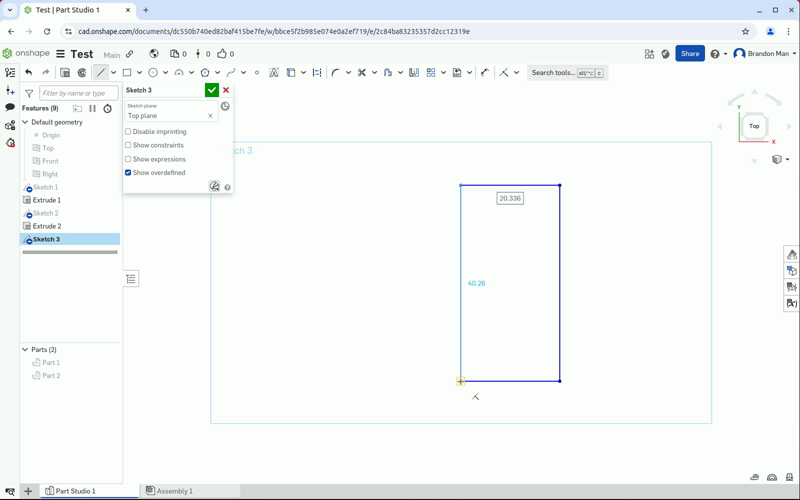
mouse_move(498, 354)
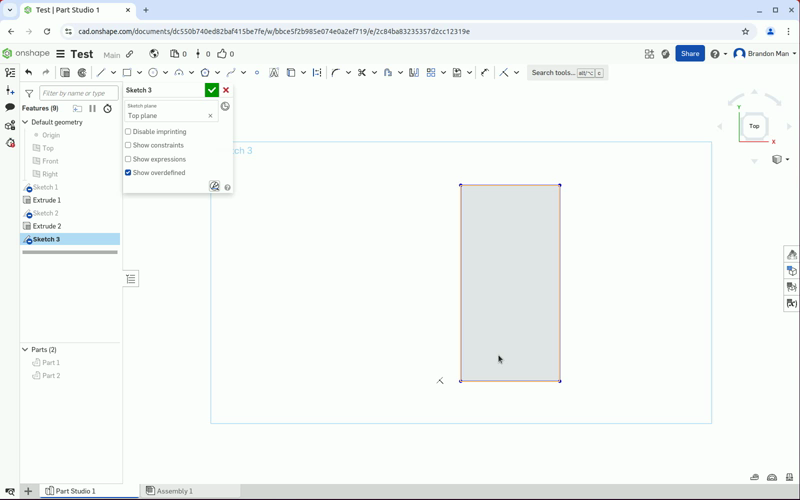
click(498, 354)
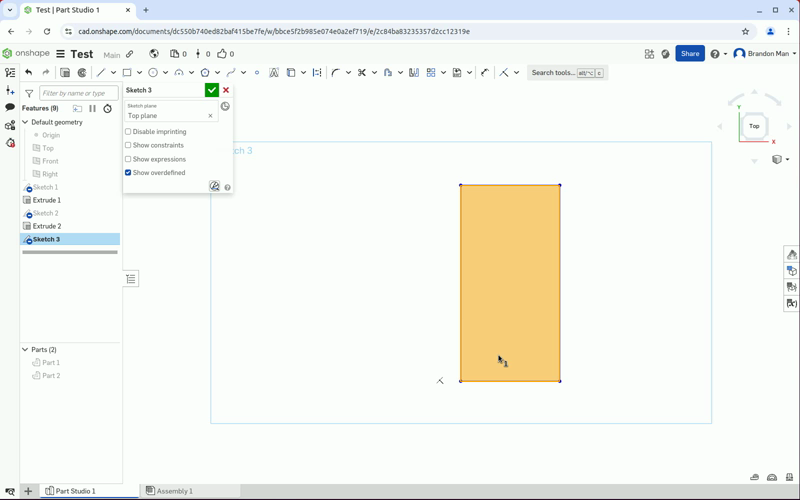
mouse_move(73, 352)
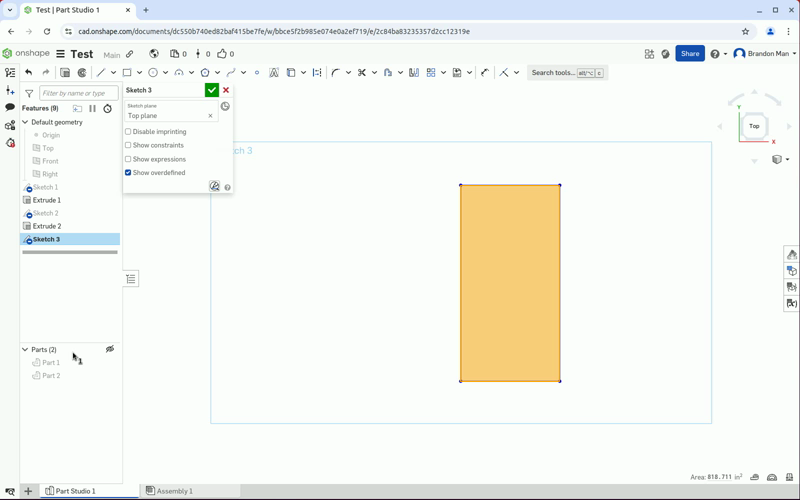
key(shift+y)
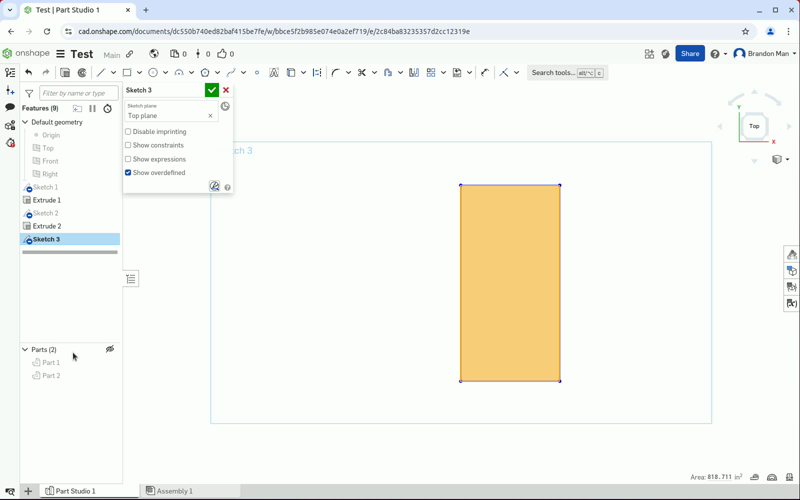
key(shift+e)
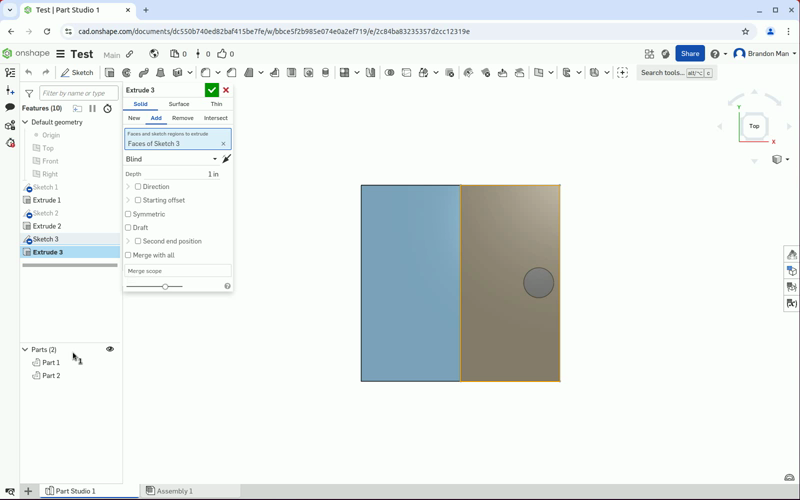
mouse_move(143, 106)
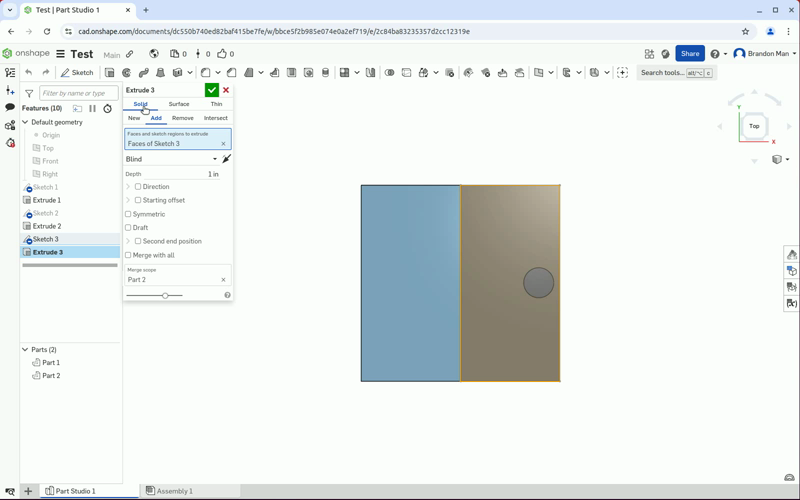
click(143, 106)
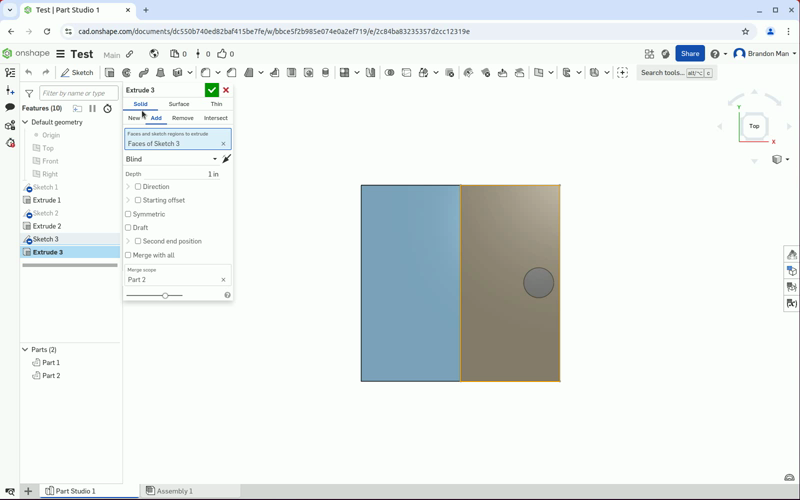
mouse_move(137, 120)
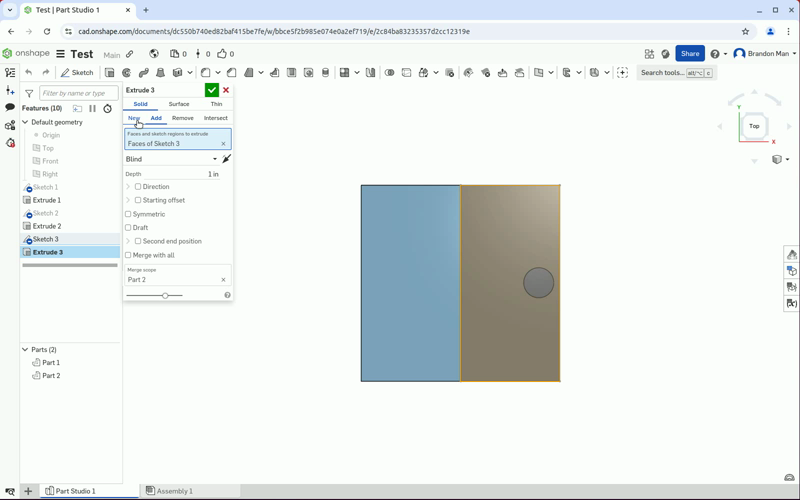
click(137, 120)
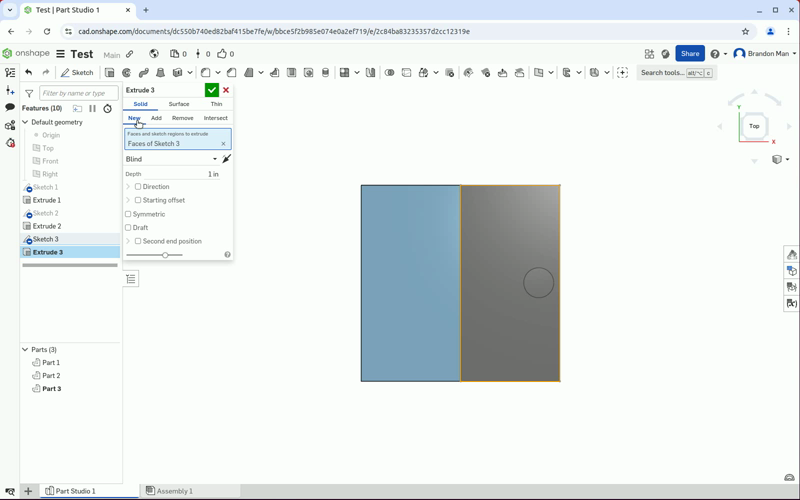
key(tab, 4)
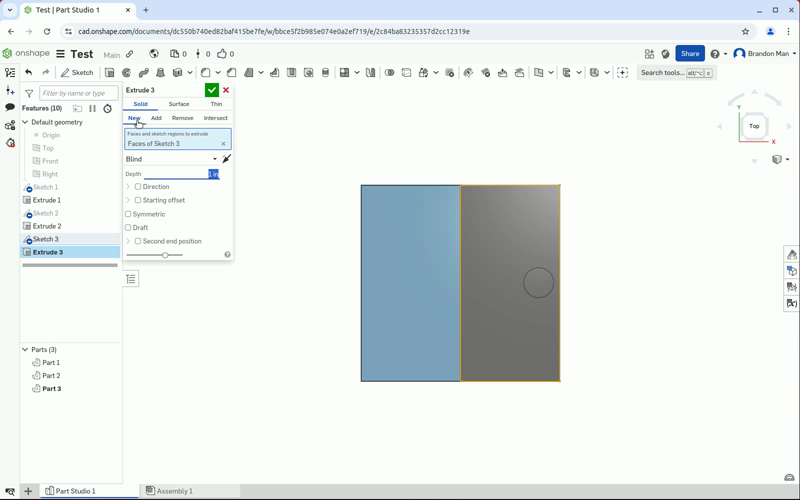
text(22.386)
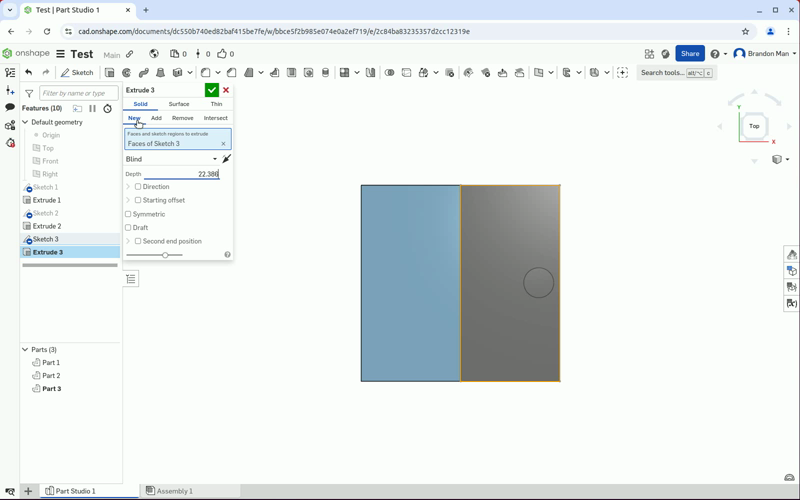
key(enter)
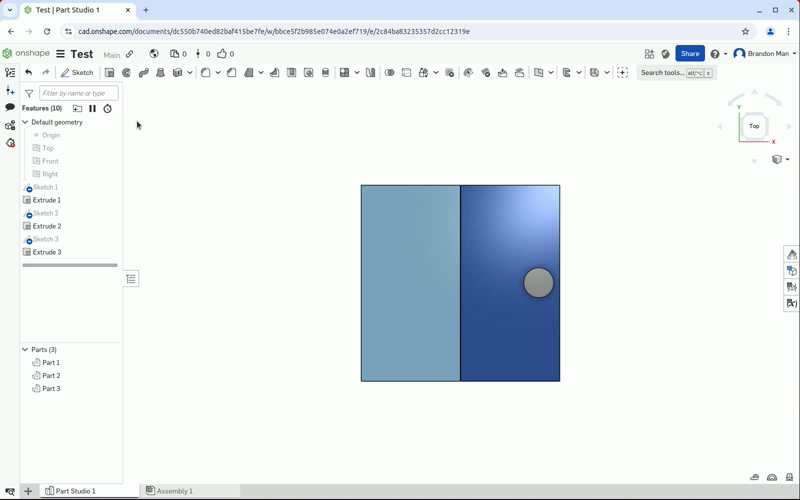
key(shift+h)
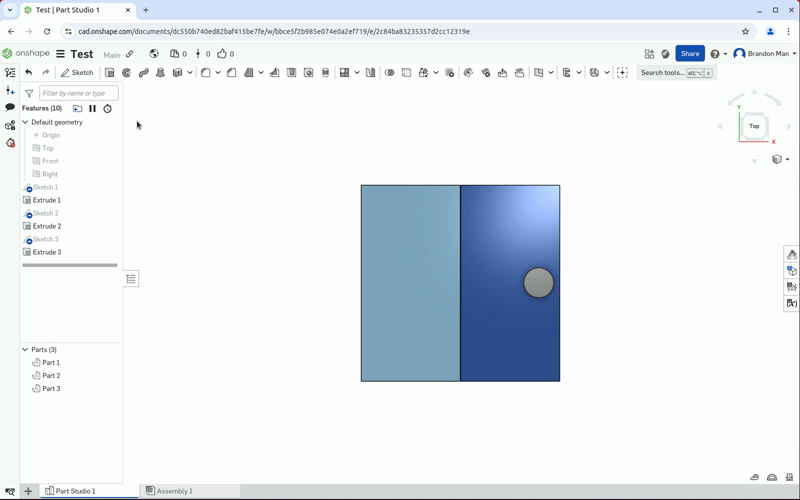
key(shift+h)
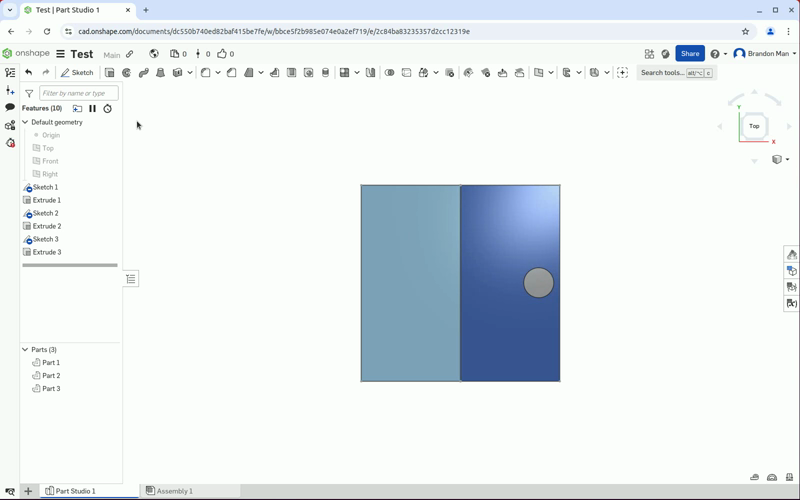
key(shift+7)
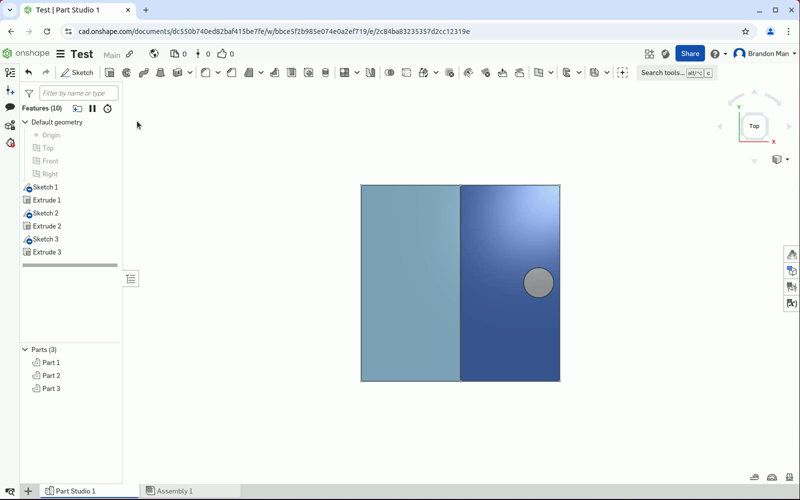
key(up, 3)
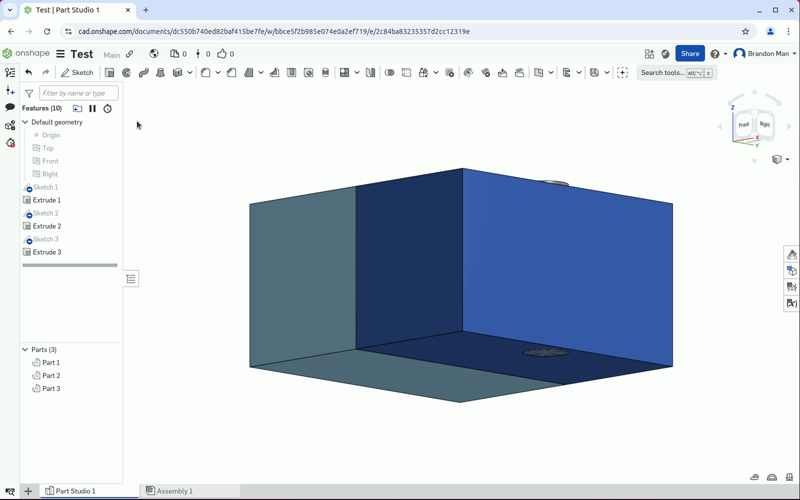
key(left, 3)
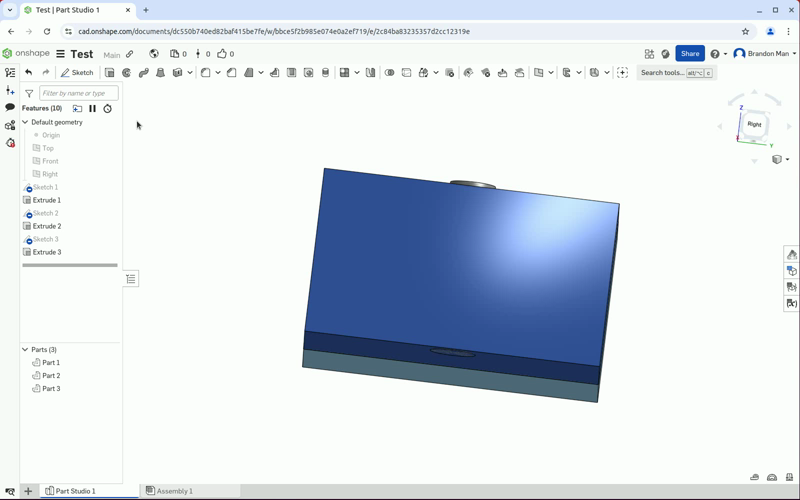
key(right, 3)
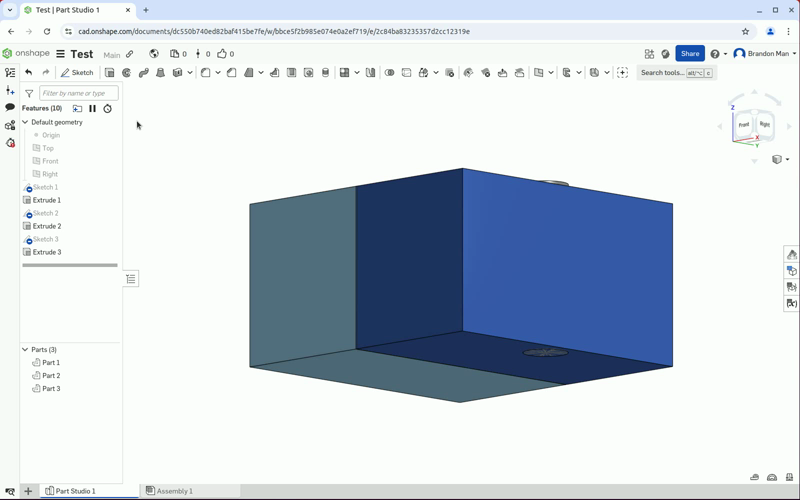
key(down, 3)
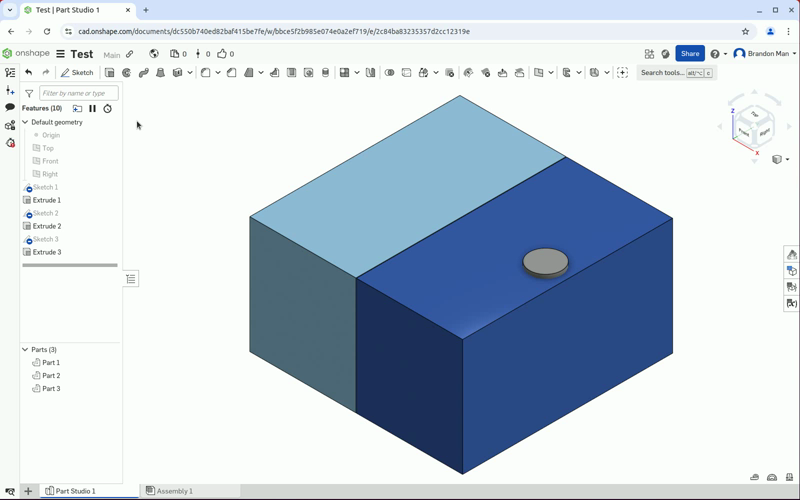
mouse_move(73, 189)
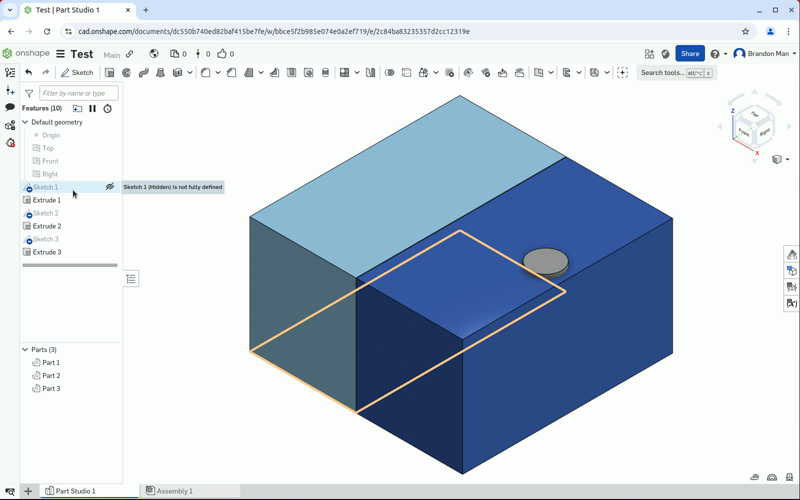
click(73, 189)